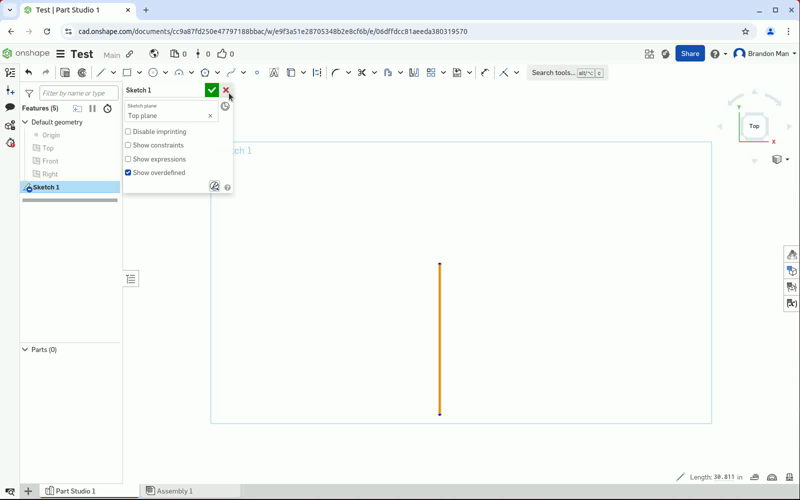
key(shift+h)
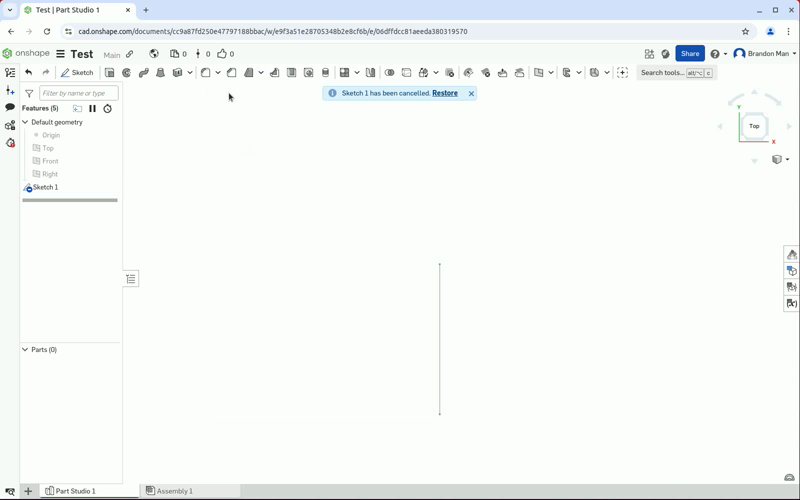
key(shift+s)
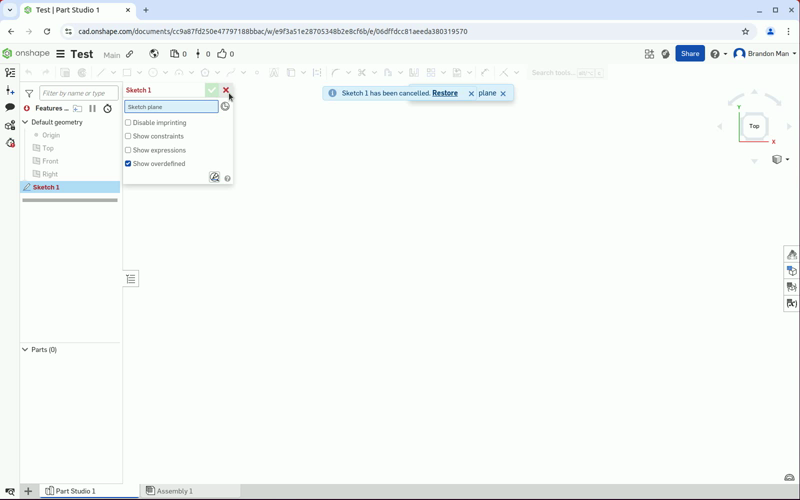
mouse_move(73, 150)
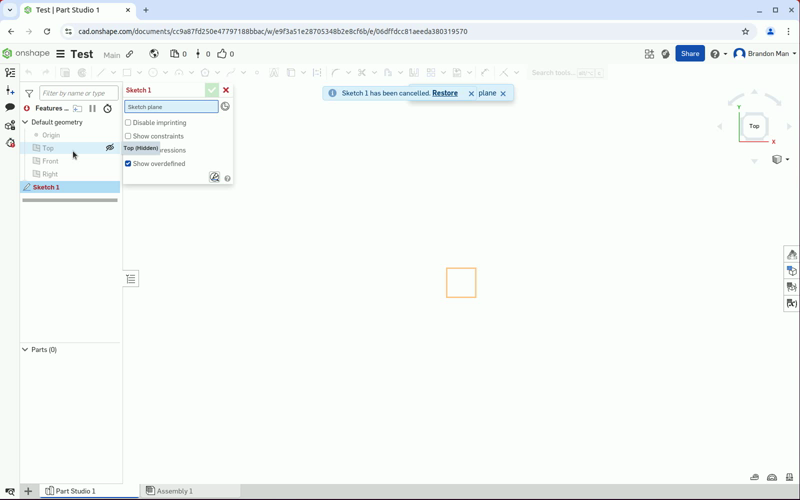
click(73, 150)
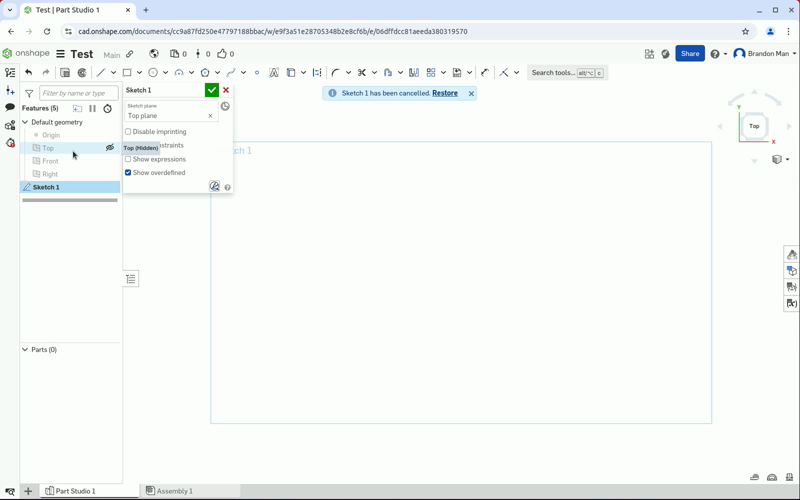
mouse_move(73, 352)
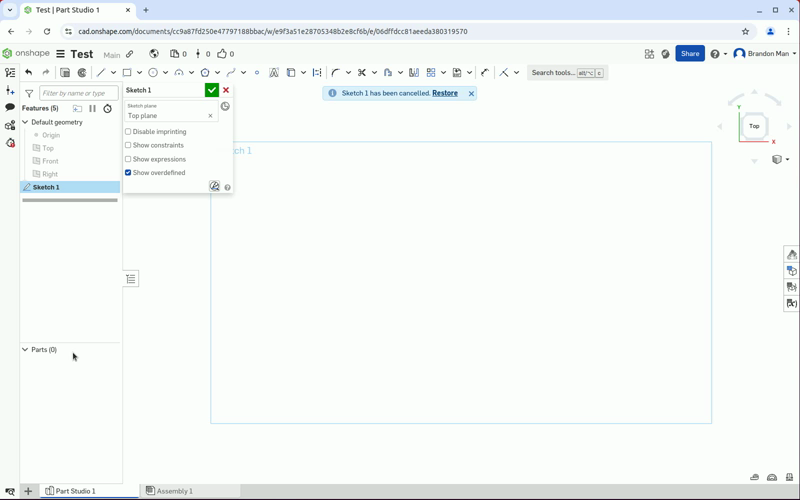
key(y)
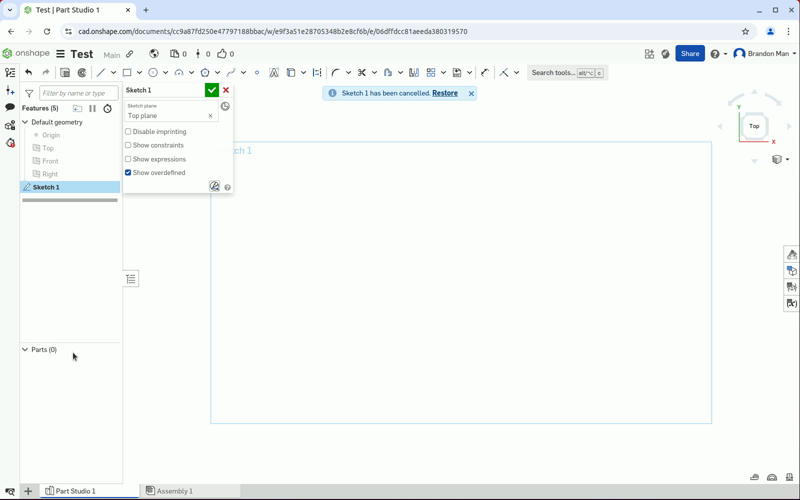
key(c)
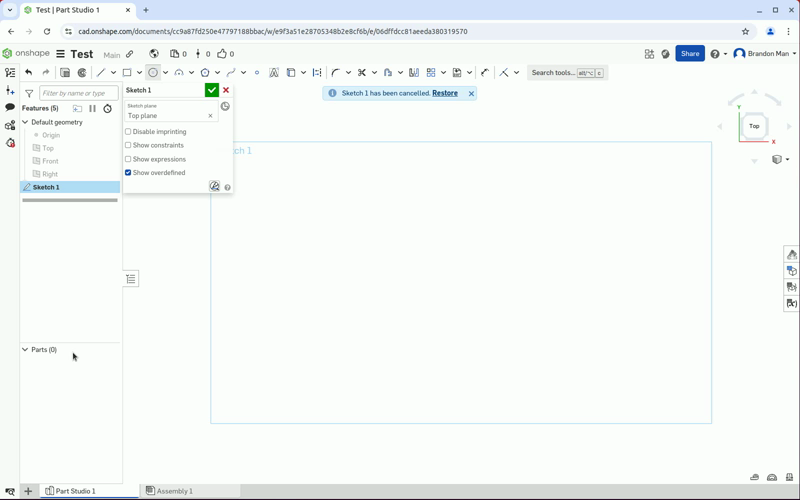
key_down(shift)
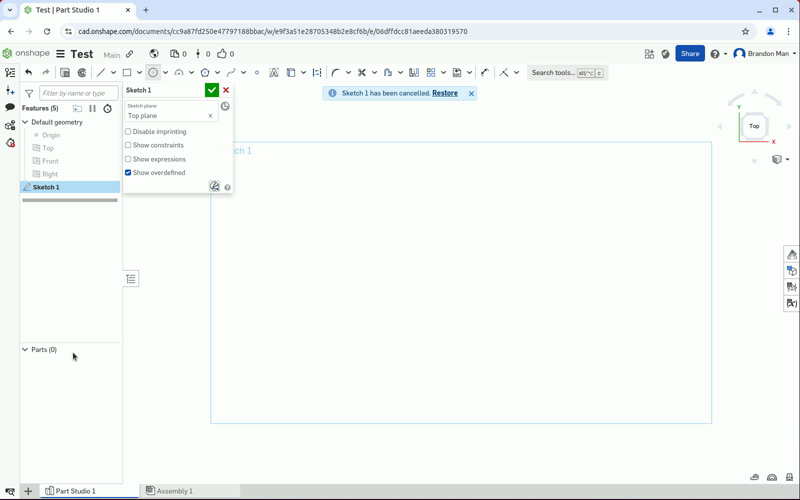
mouse_move(461, 282)
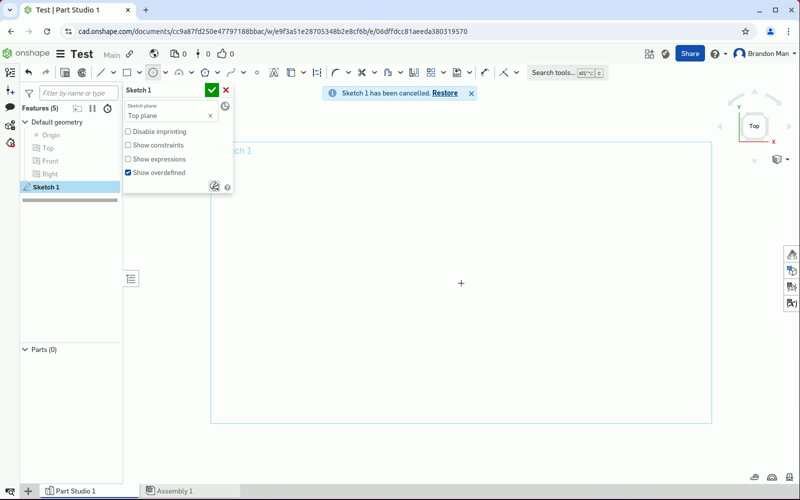
click(461, 282)
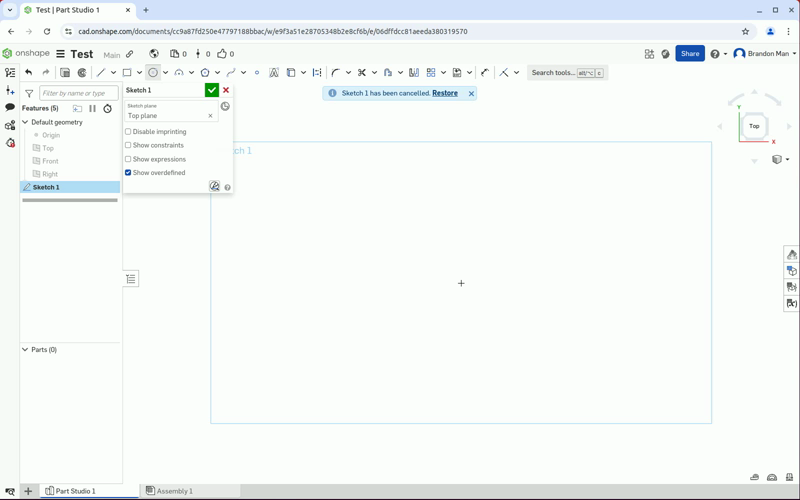
key_up(shift)
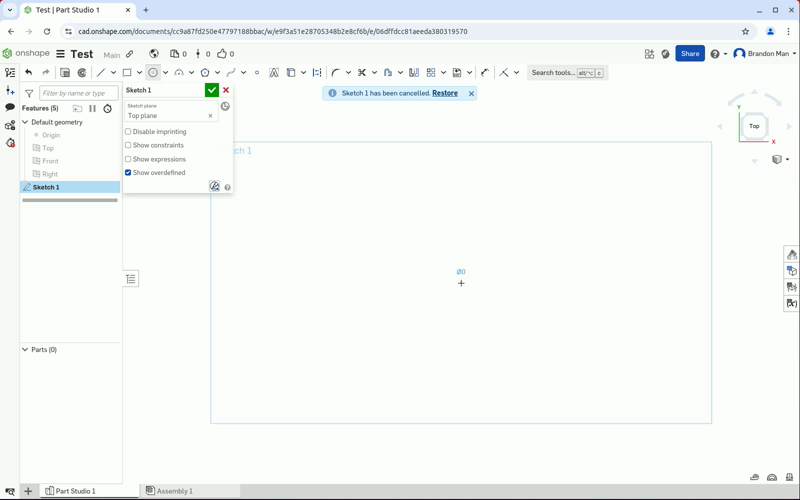
mouse_move(574, 282)
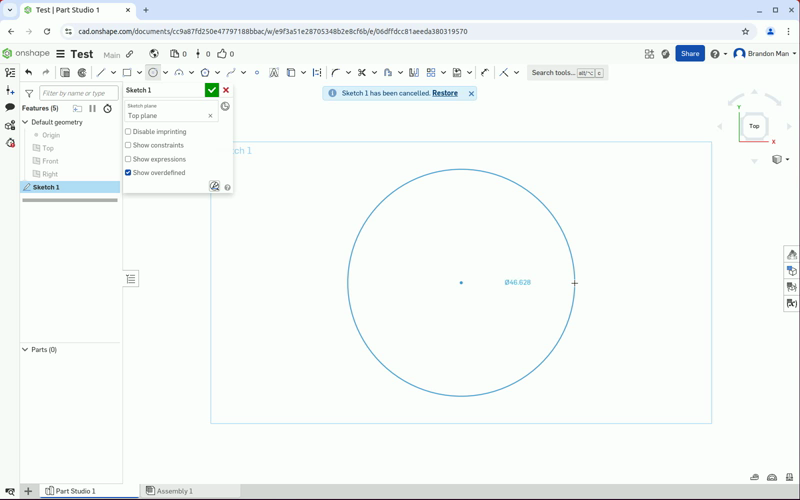
click(574, 282)
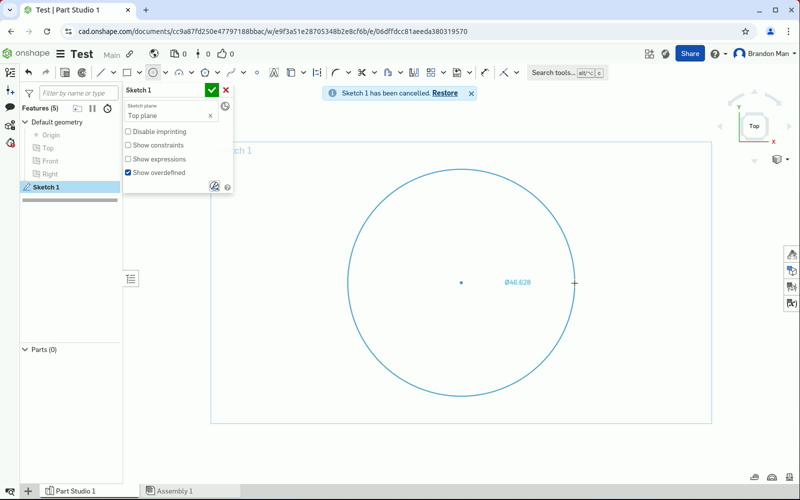
key(esc)
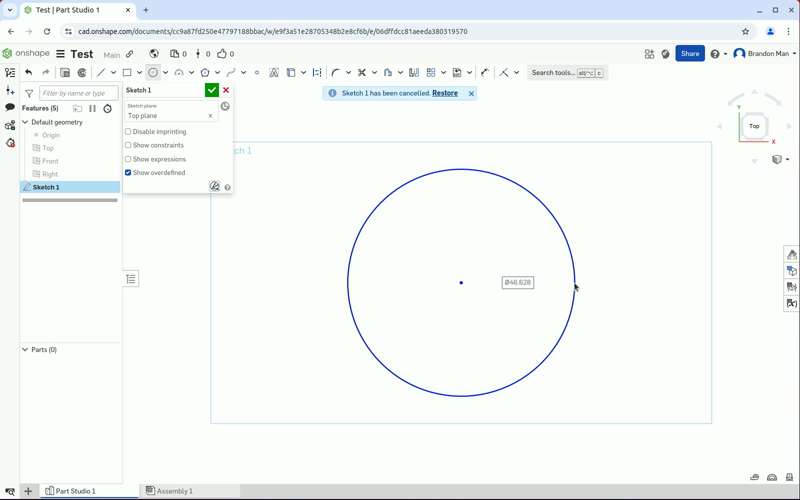
mouse_move(531, 239)
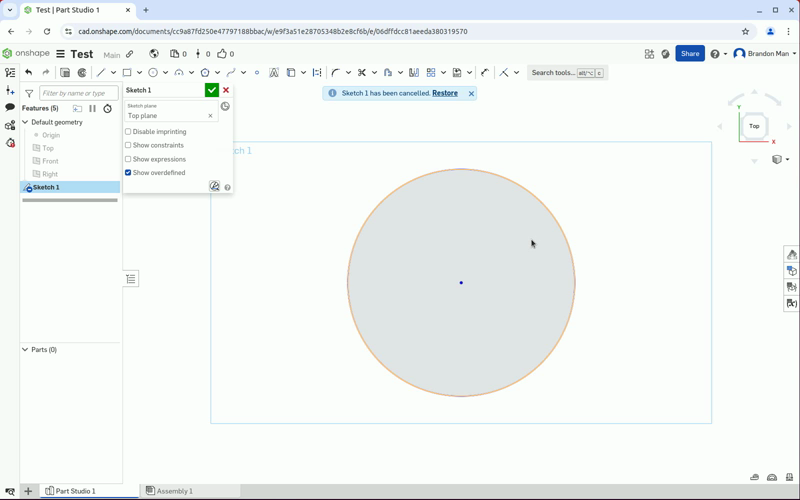
click(531, 239)
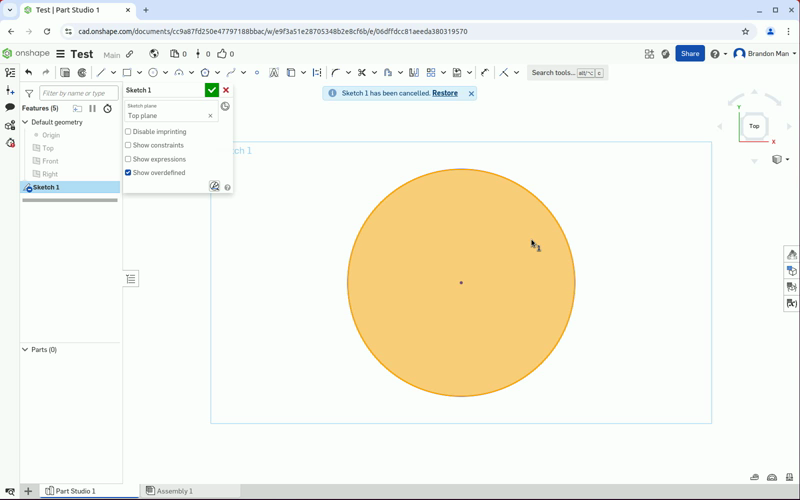
mouse_move(73, 352)
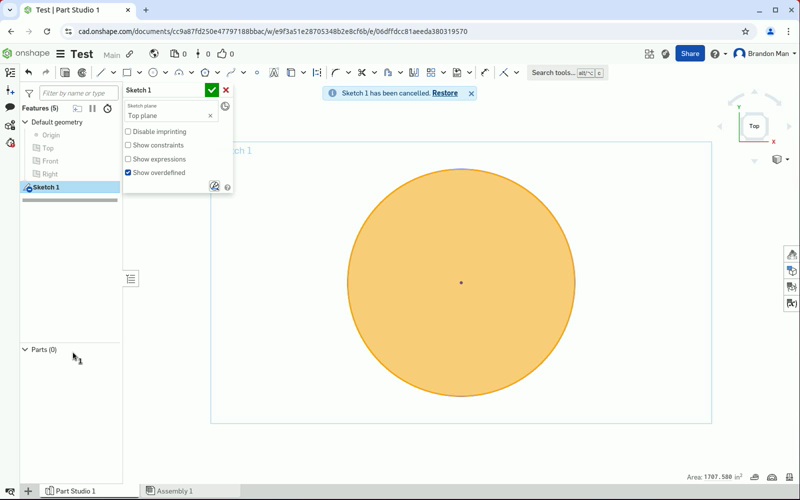
key(shift+y)
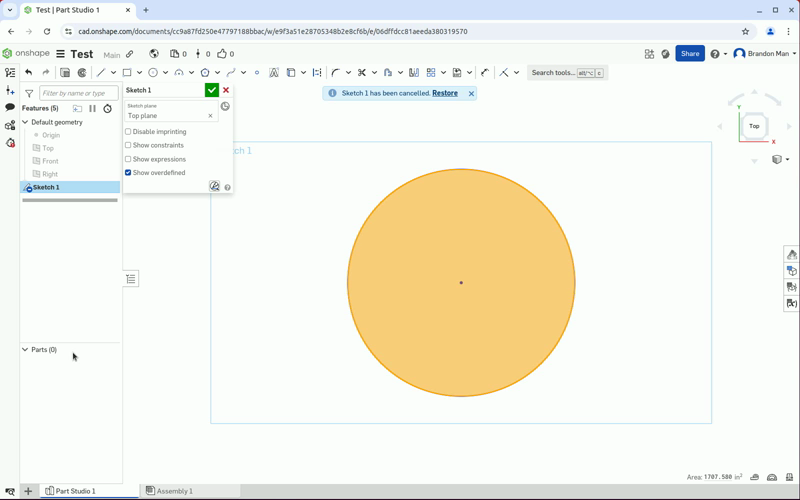
key(shift+e)
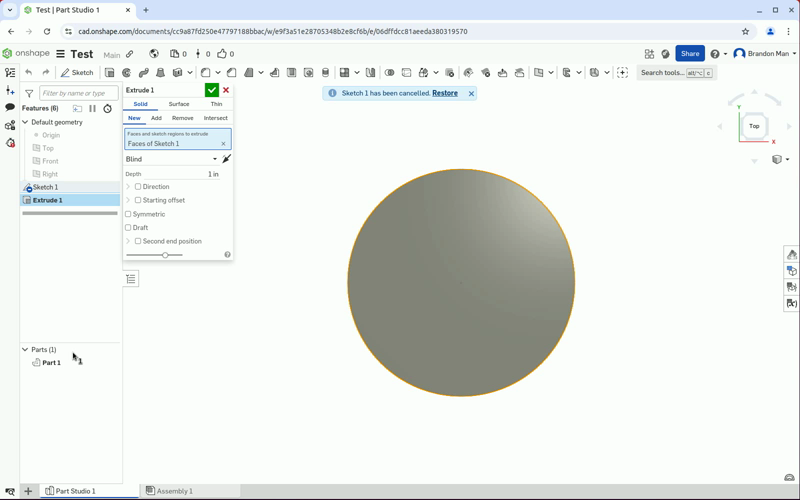
mouse_move(143, 106)
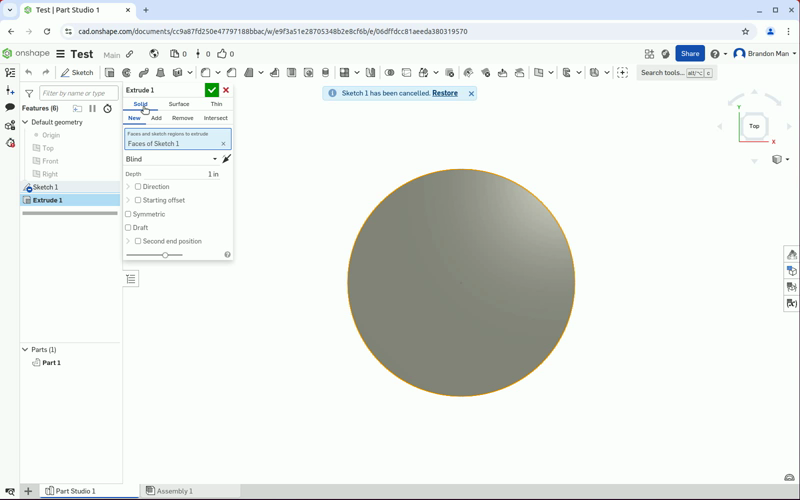
click(143, 106)
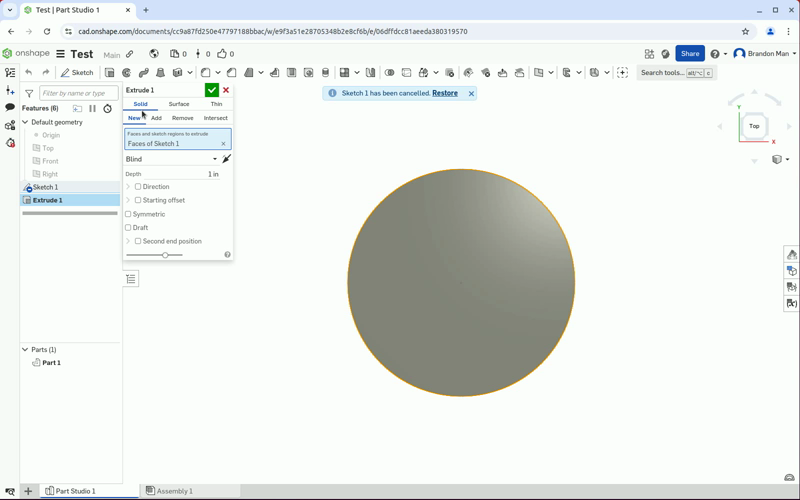
mouse_move(137, 120)
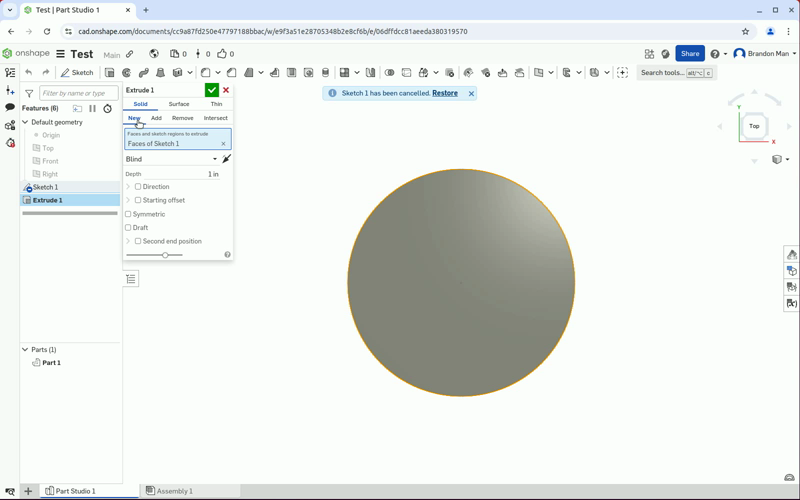
click(137, 120)
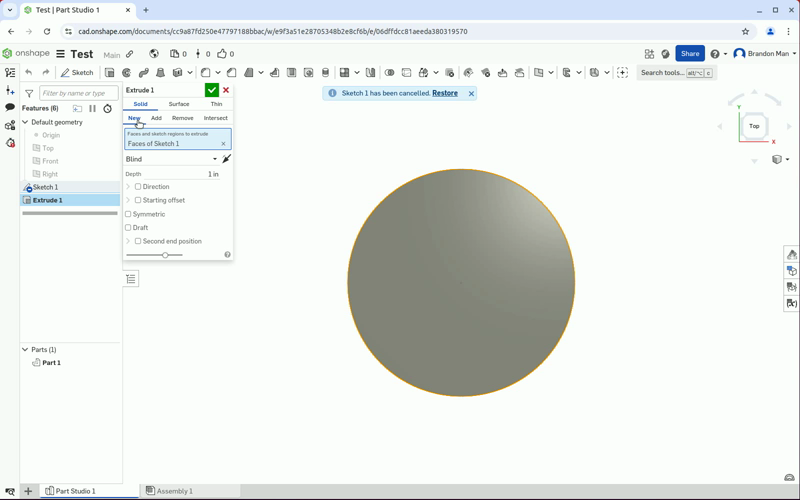
key(tab, 4)
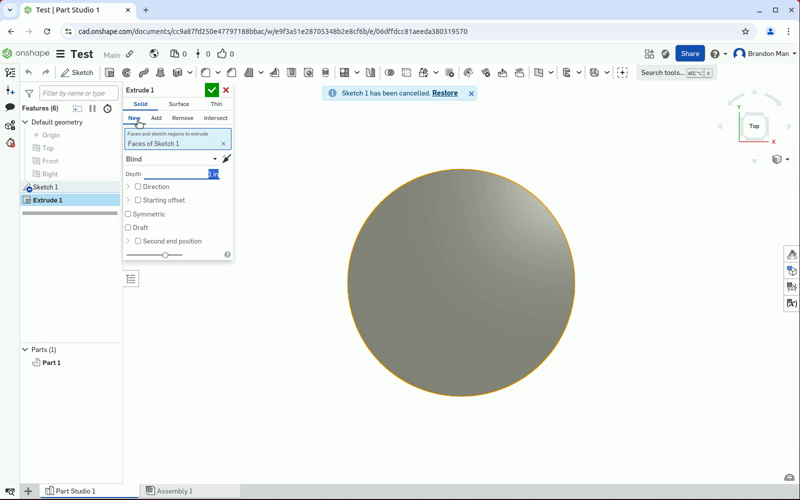
text(1.444)
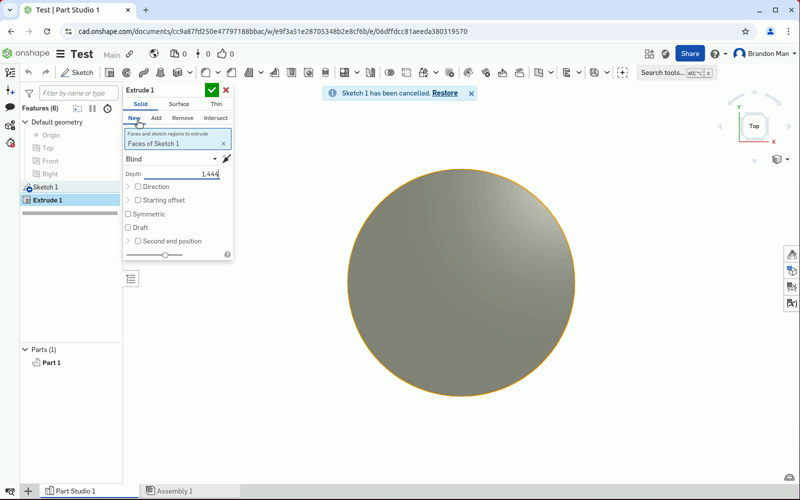
key(enter)
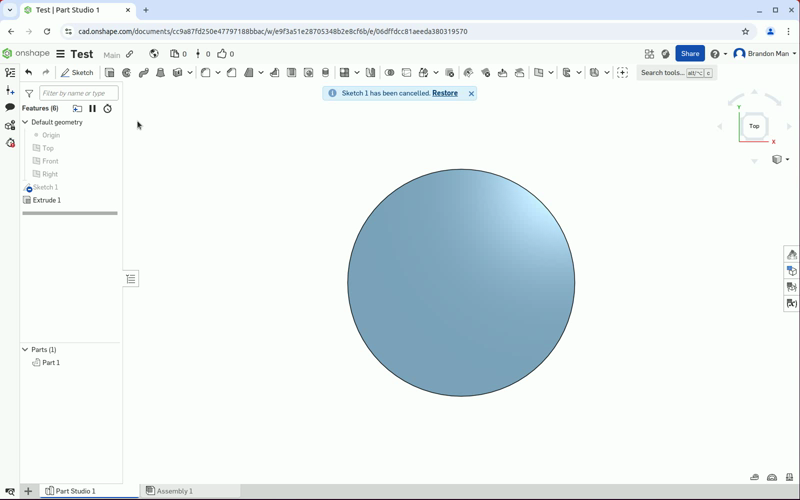
key(shift+h)
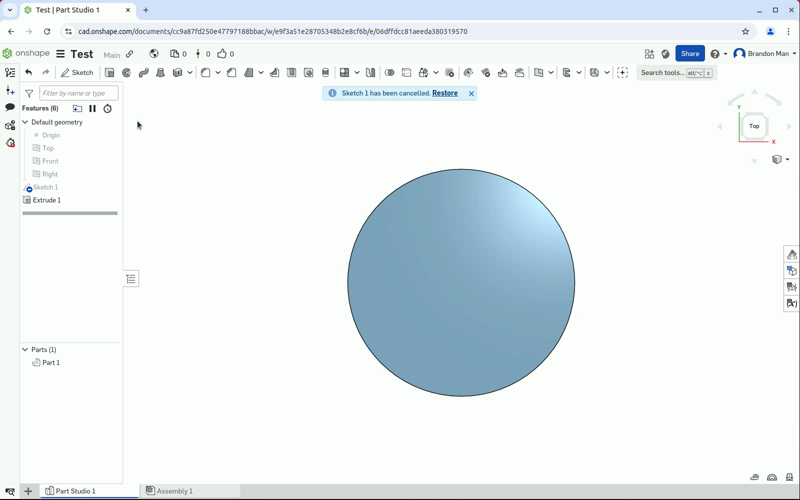
key(shift+h)
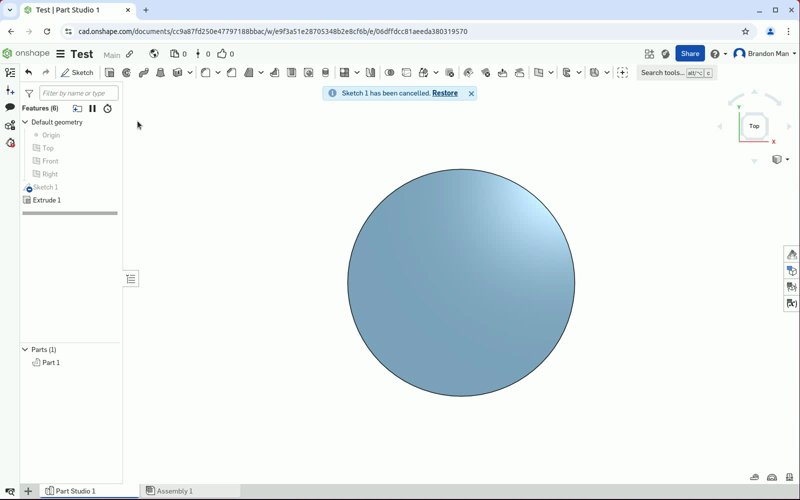
mouse_move(73, 189)
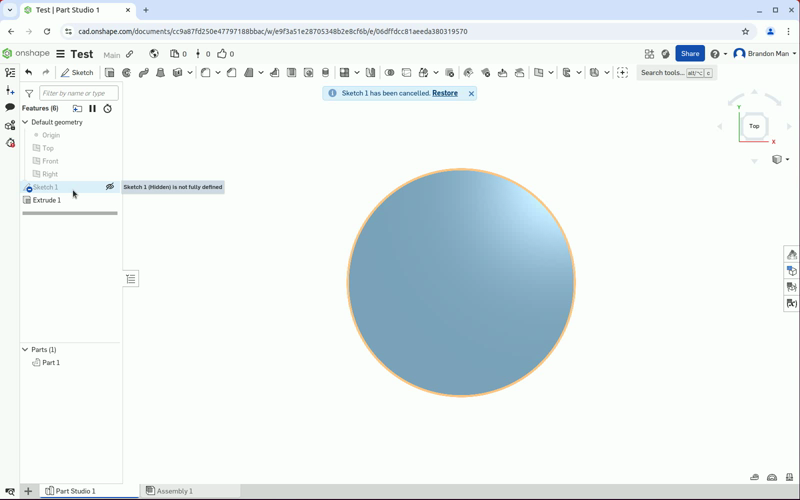
click(73, 189)
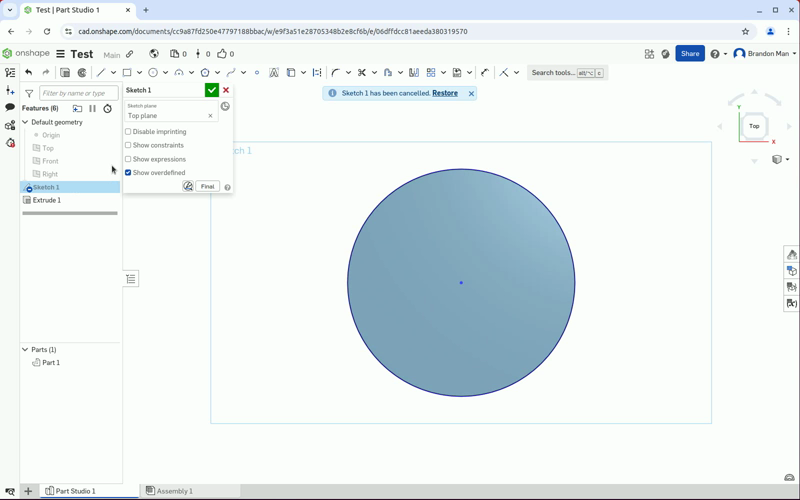
mouse_move(229, 92)
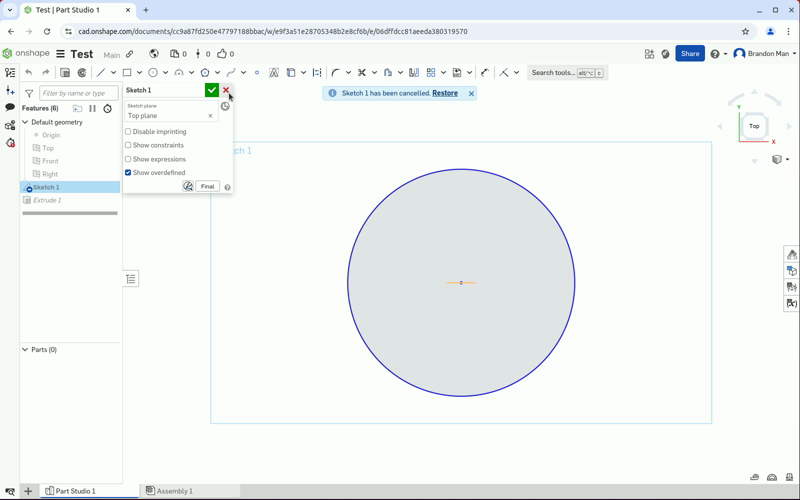
click(229, 92)
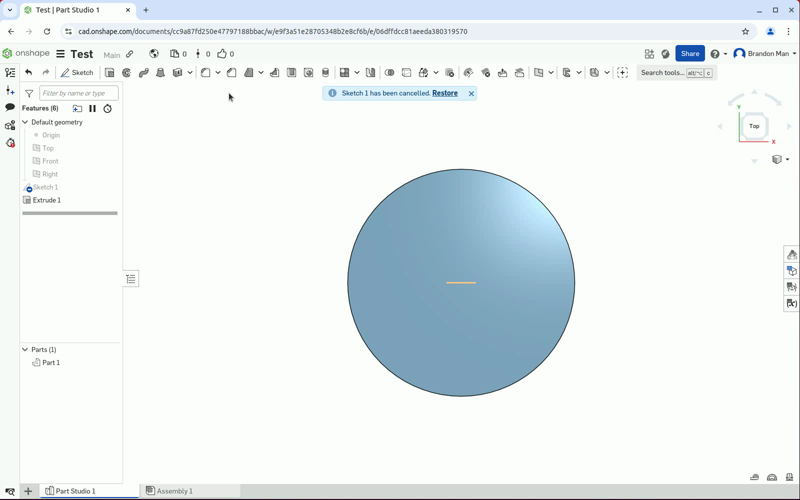
mouse_move(541, 75)
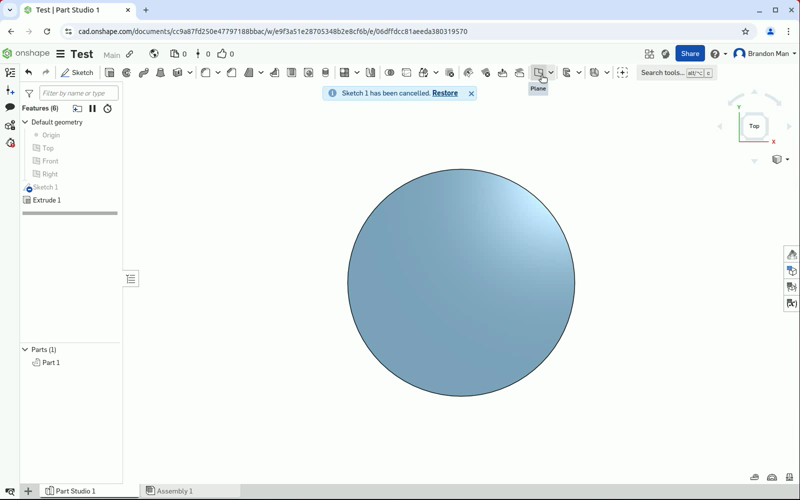
click(541, 75)
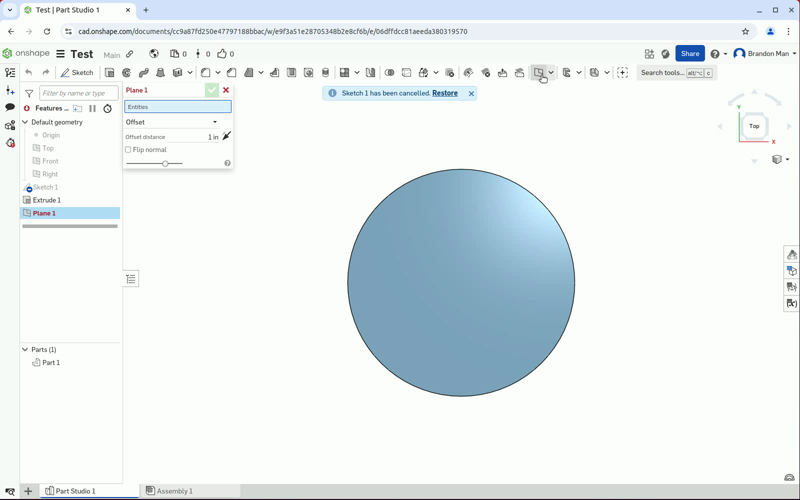
mouse_move(73, 150)
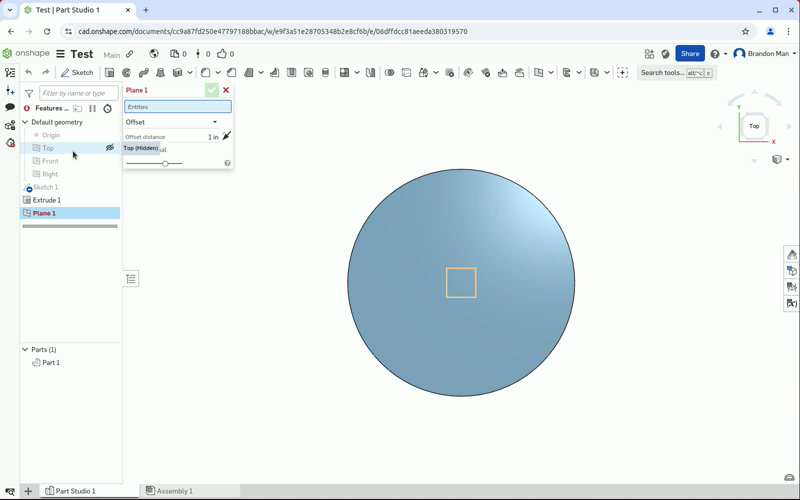
click(73, 150)
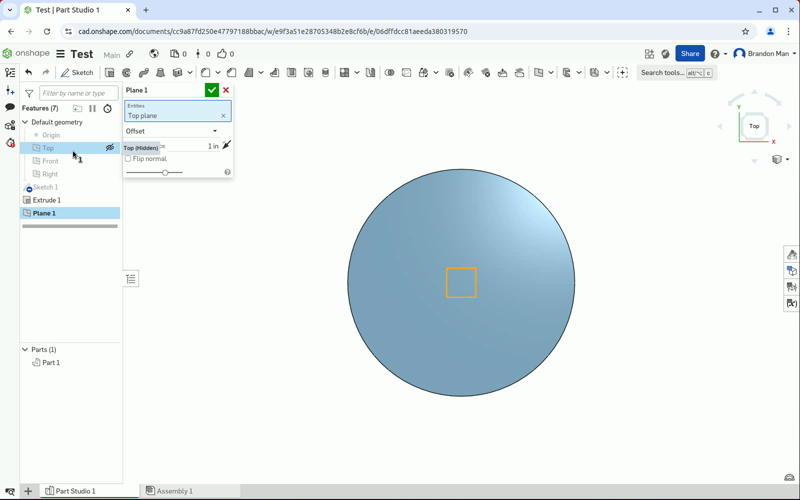
key(tab, 2)
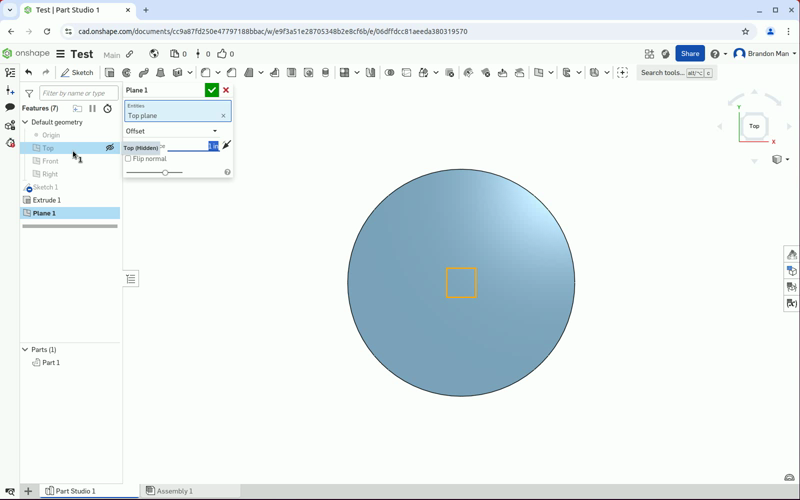
text(1.448)
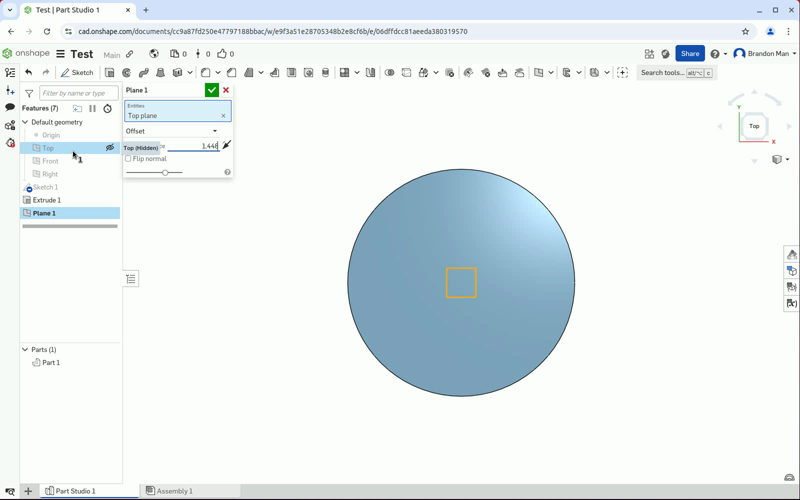
key(enter, 2)
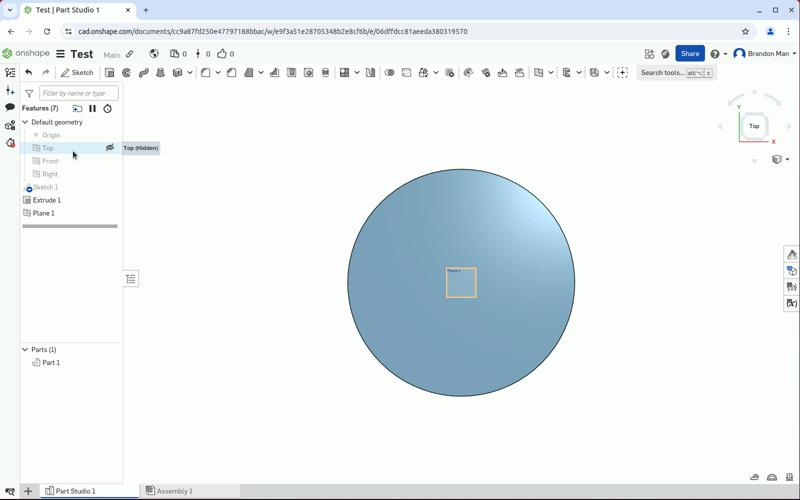
key(shift+s)
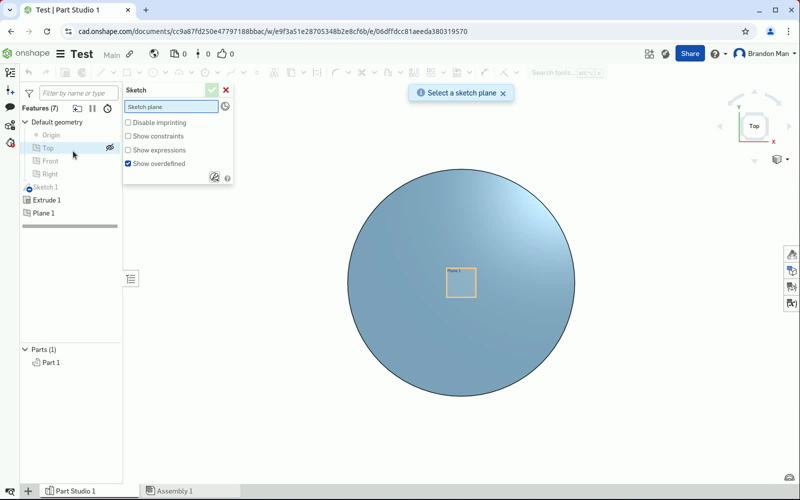
mouse_move(73, 215)
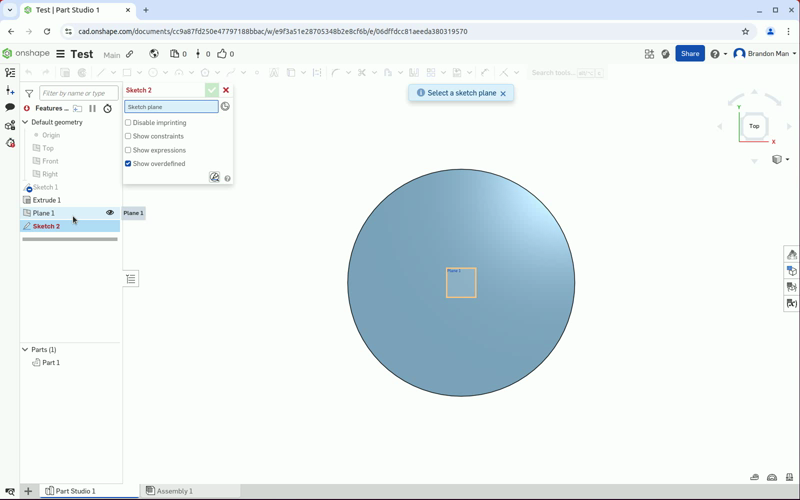
click(73, 215)
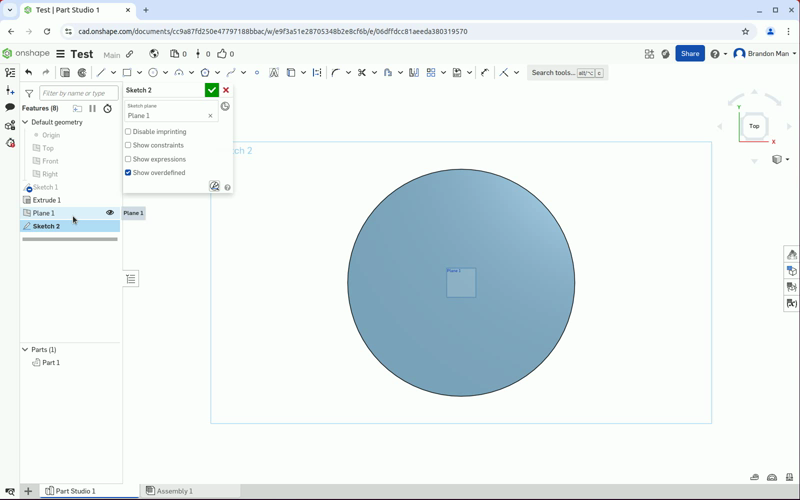
mouse_move(73, 352)
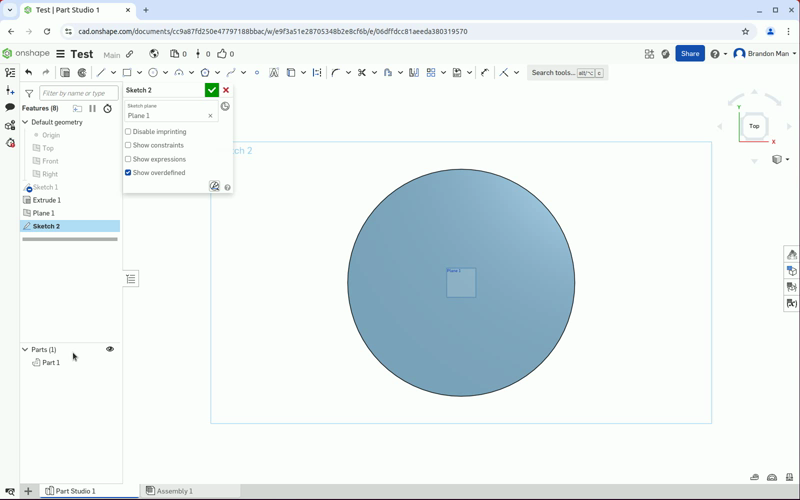
key(y)
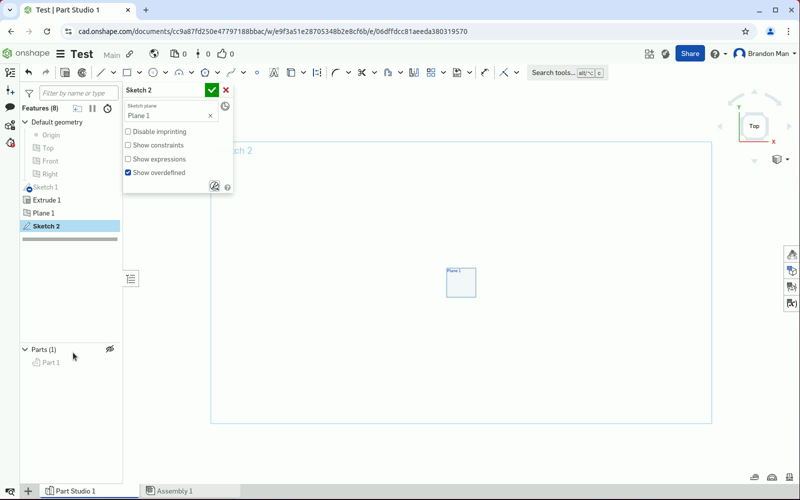
key(l)
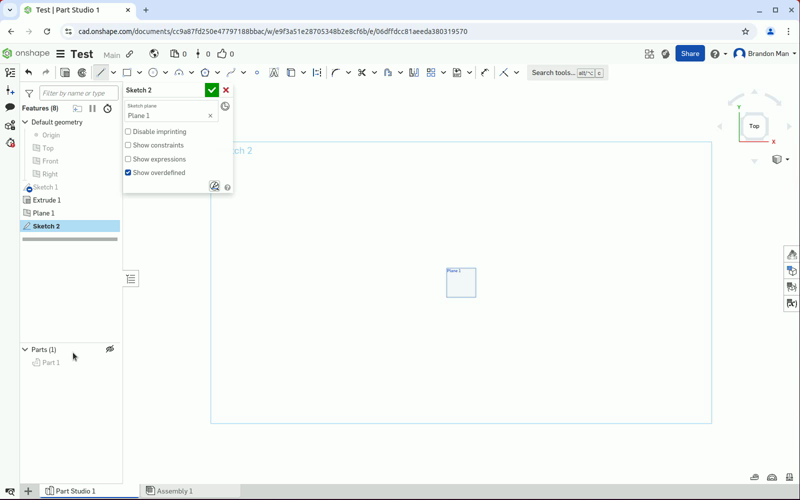
key_down(shift)
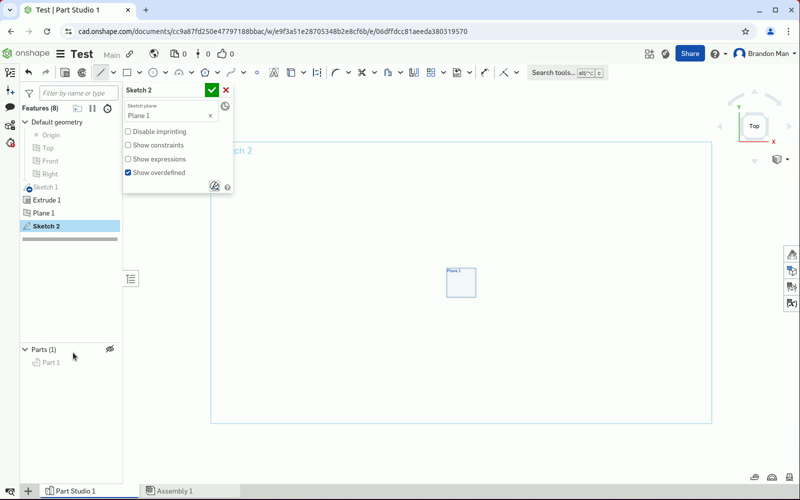
mouse_move(404, 339)
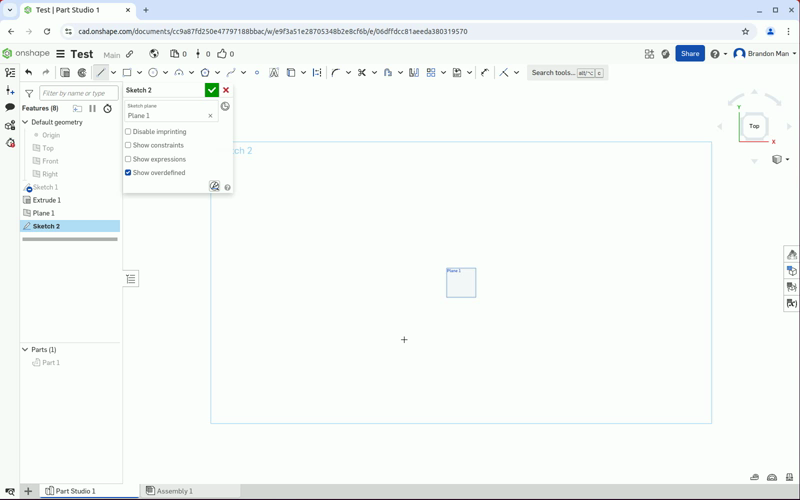
click(404, 339)
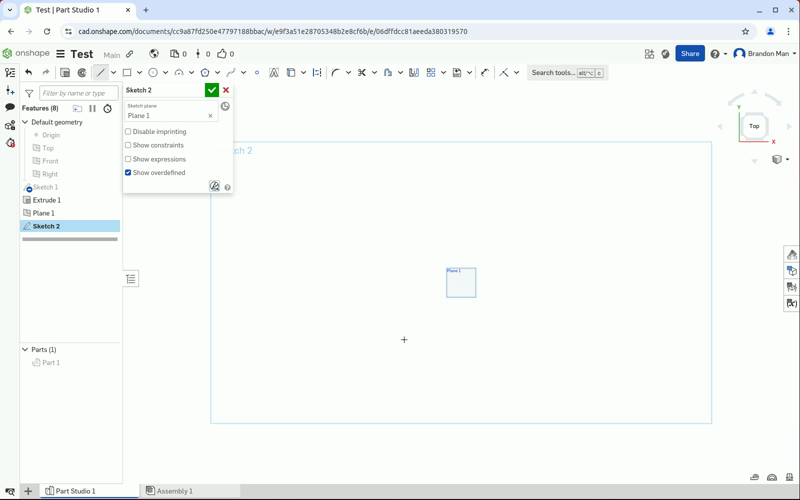
key_up(shift)
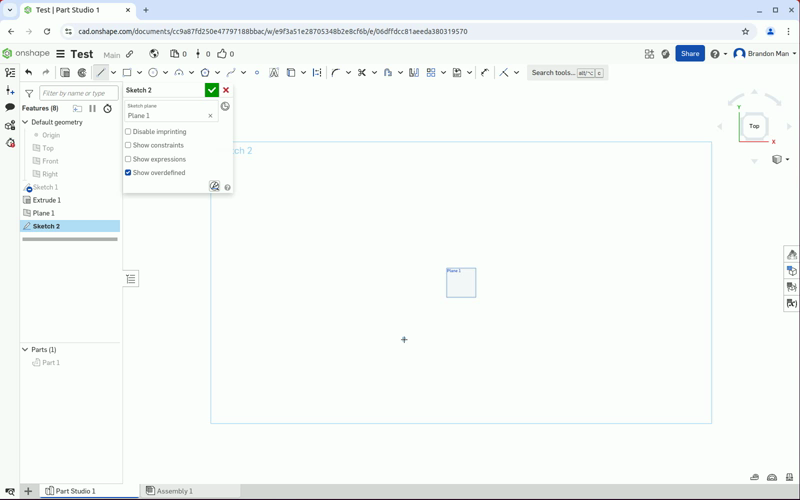
key_down(shift)
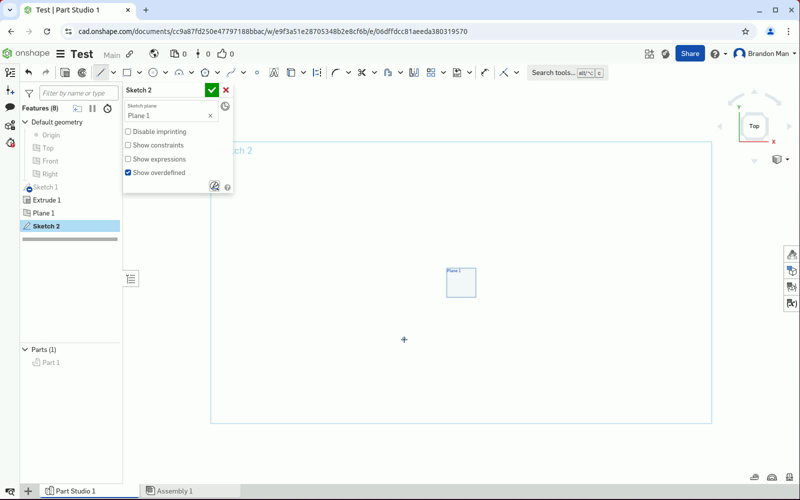
mouse_move(516, 339)
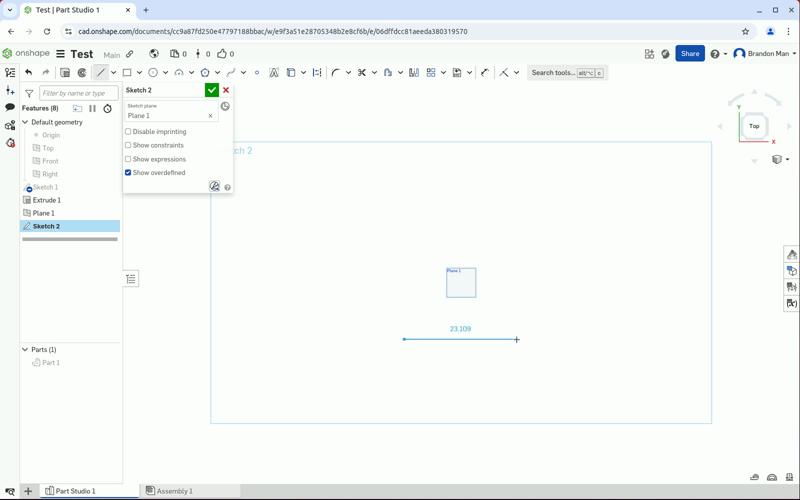
click(516, 339)
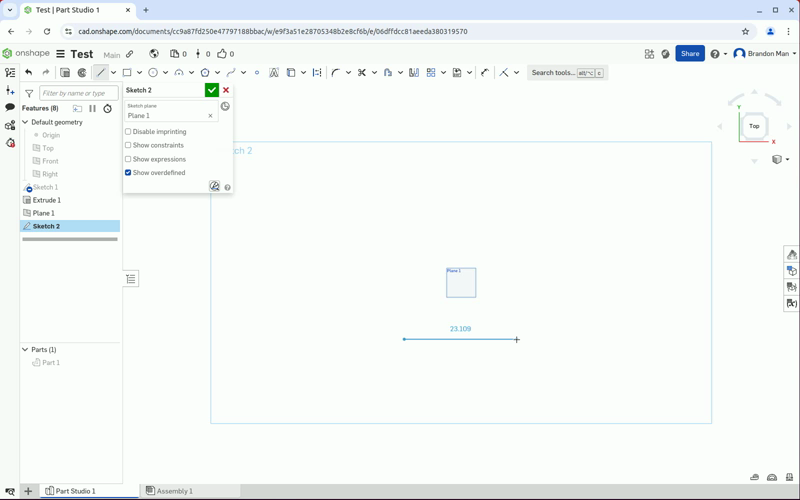
key_up(shift)
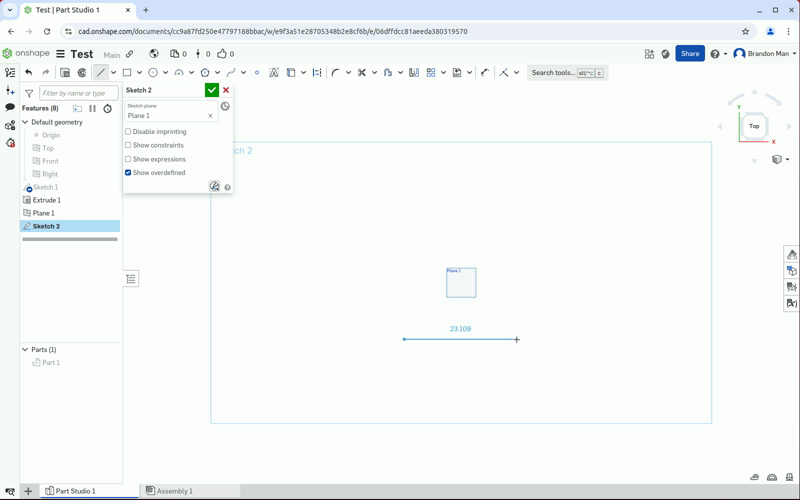
key_down(shift)
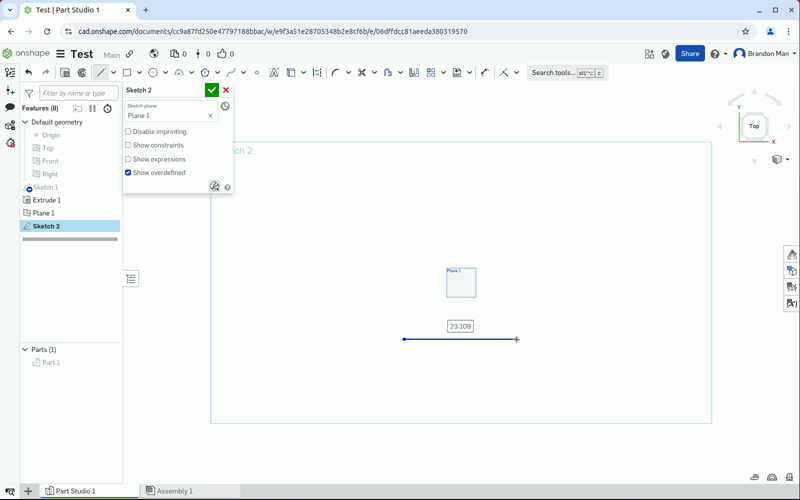
mouse_move(516, 226)
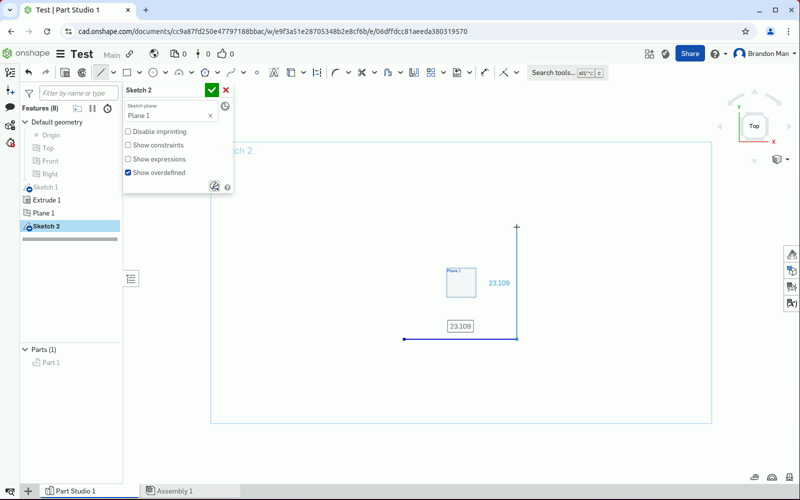
click(516, 226)
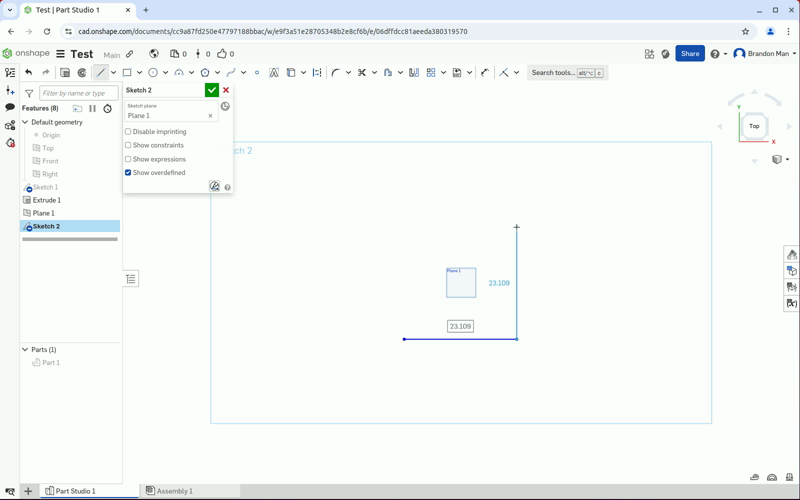
key_up(shift)
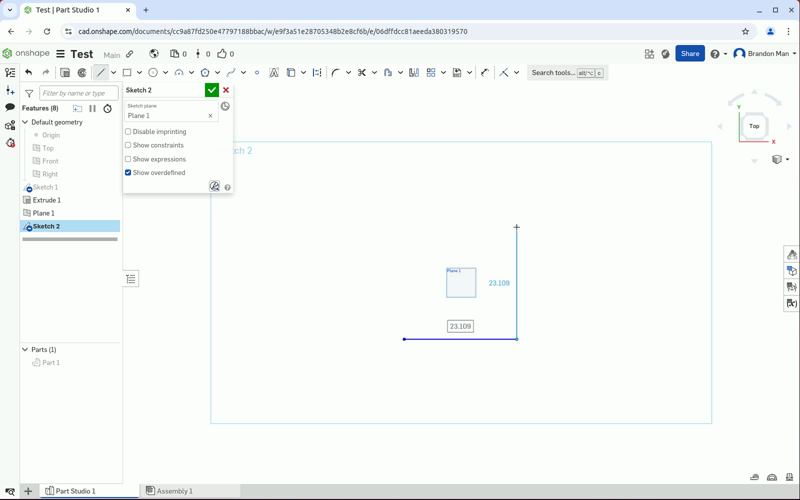
key_down(shift)
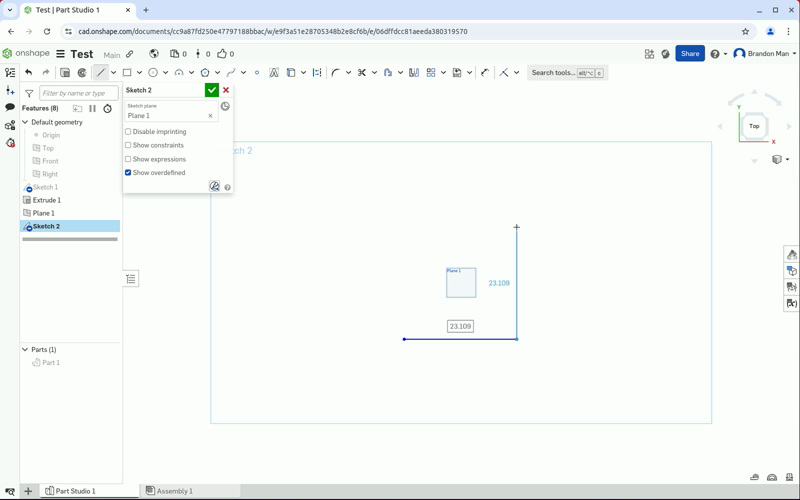
mouse_move(404, 226)
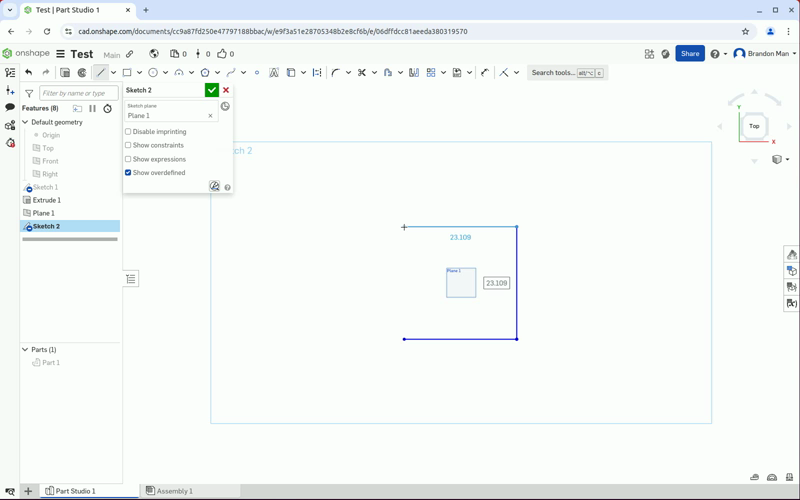
click(404, 226)
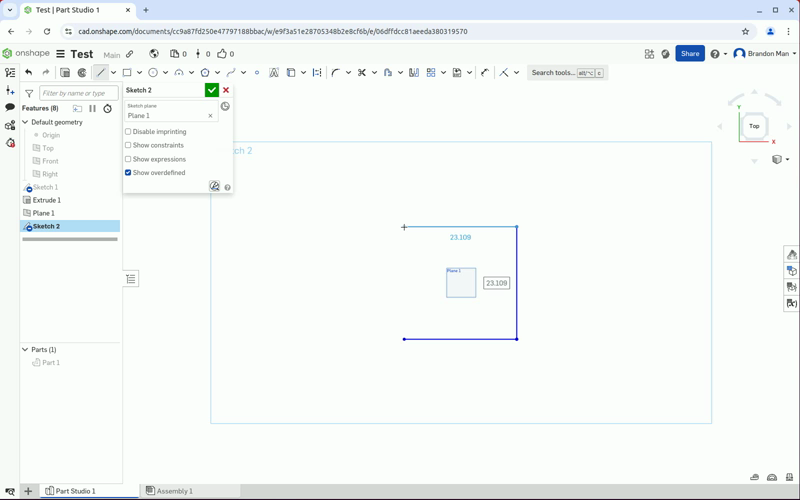
key_up(shift)
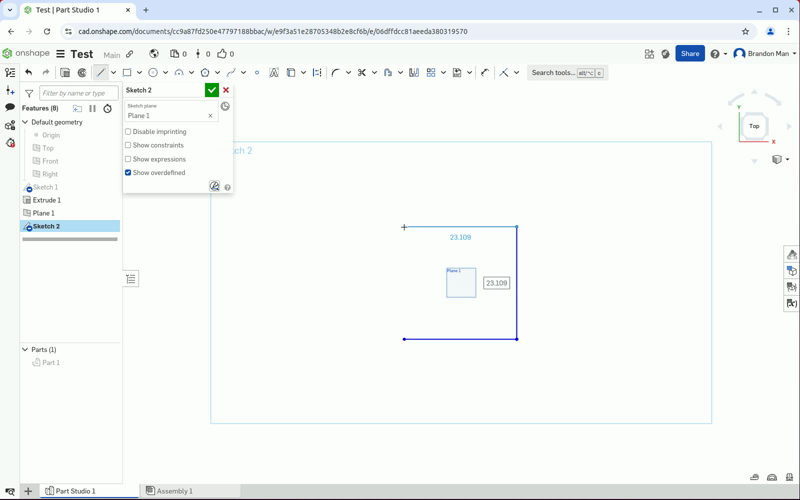
key_down(shift)
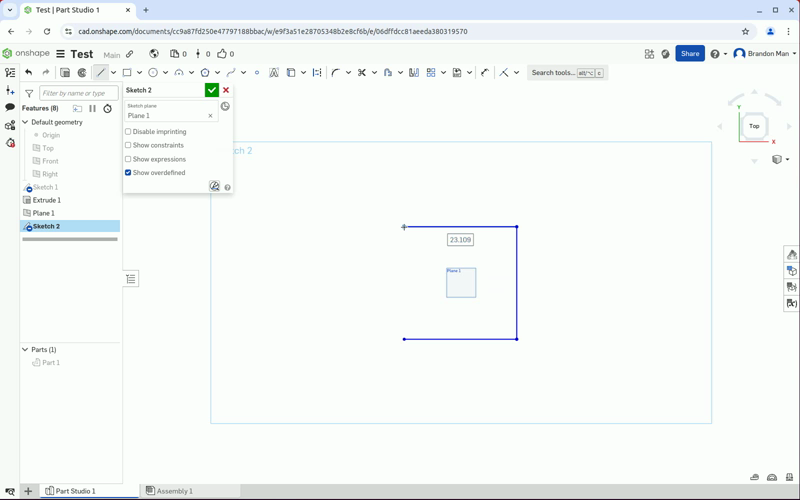
mouse_move(404, 339)
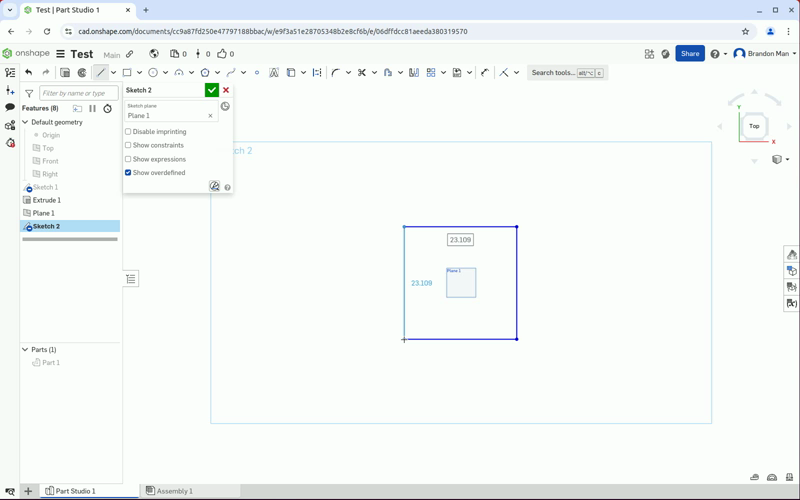
key_up(shift)
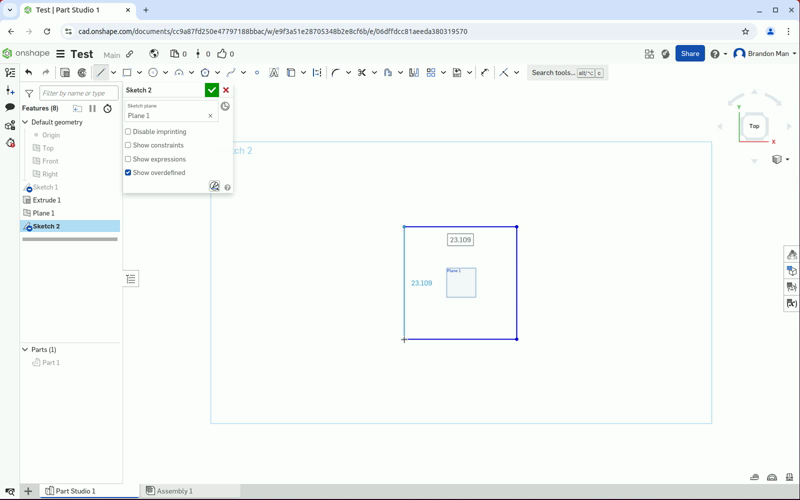
click(404, 339)
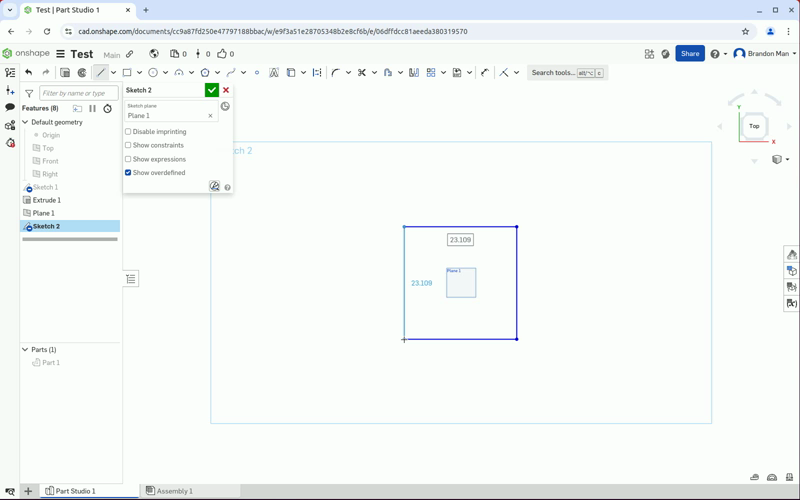
key(esc)
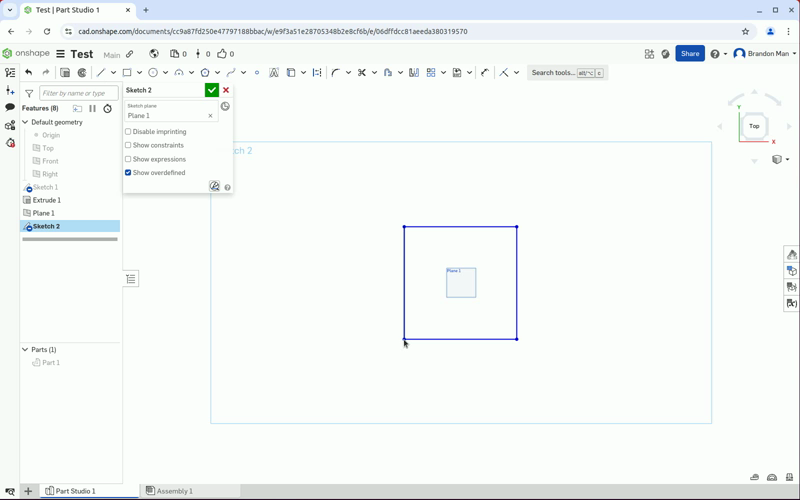
mouse_move(436, 268)
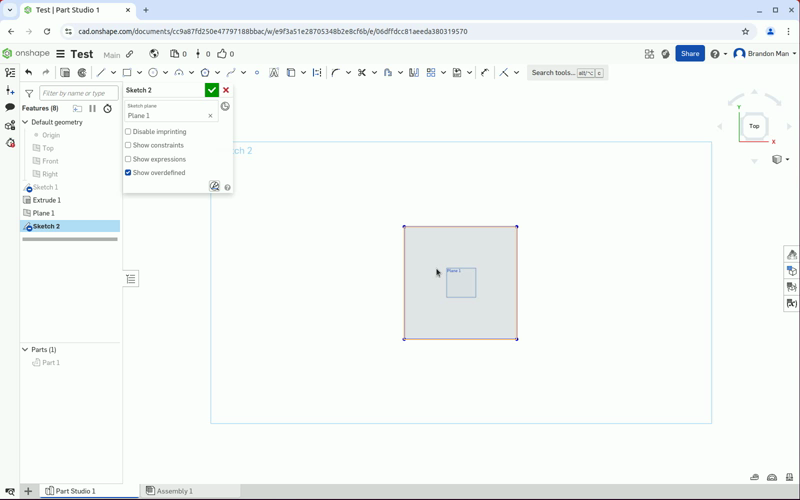
click(436, 268)
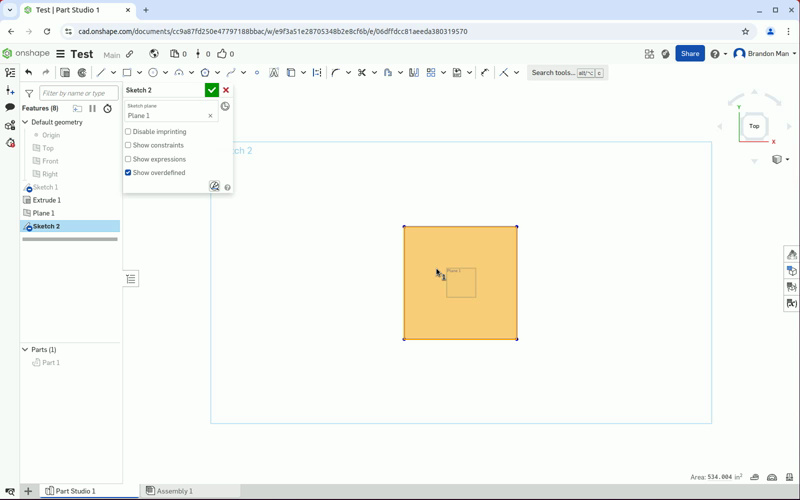
mouse_move(73, 352)
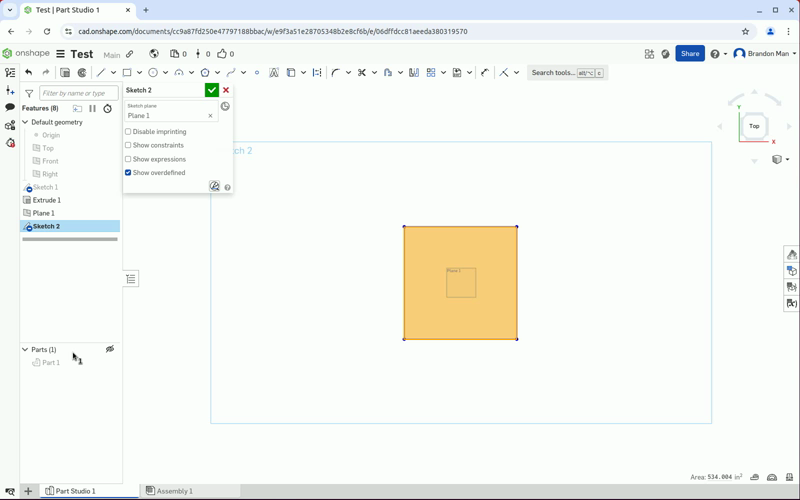
key(shift+y)
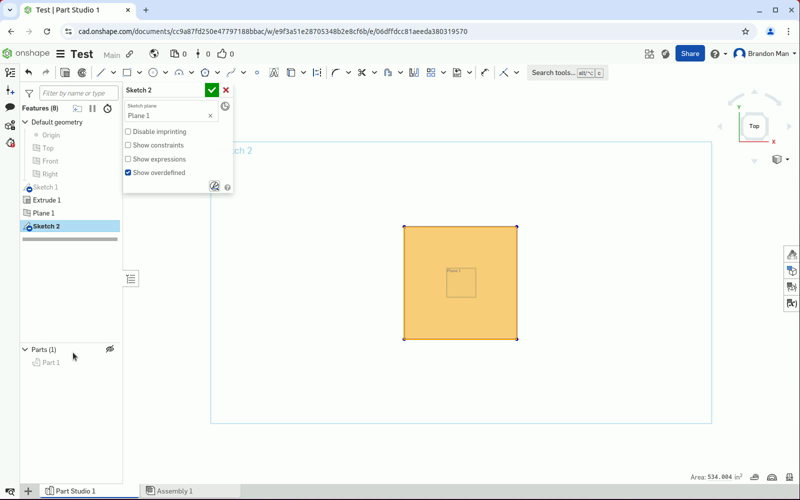
key(shift+e)
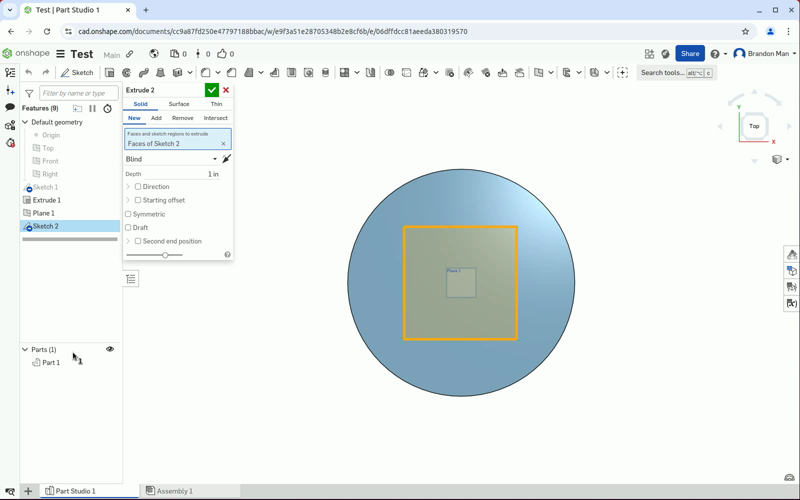
mouse_move(143, 106)
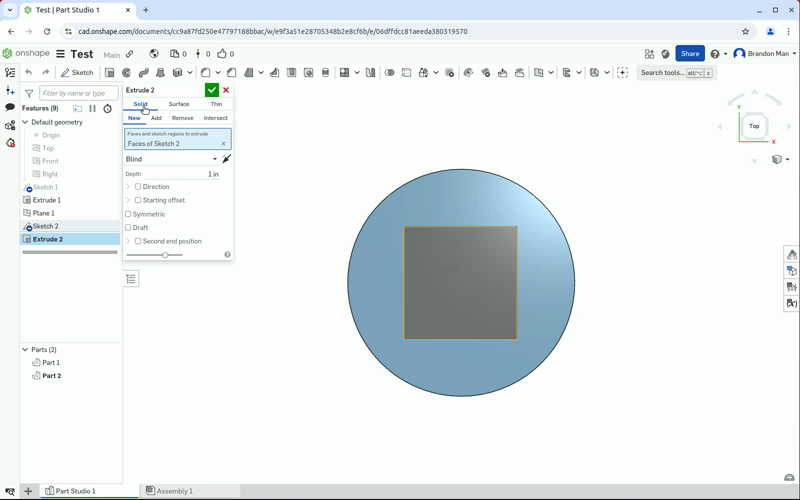
click(143, 106)
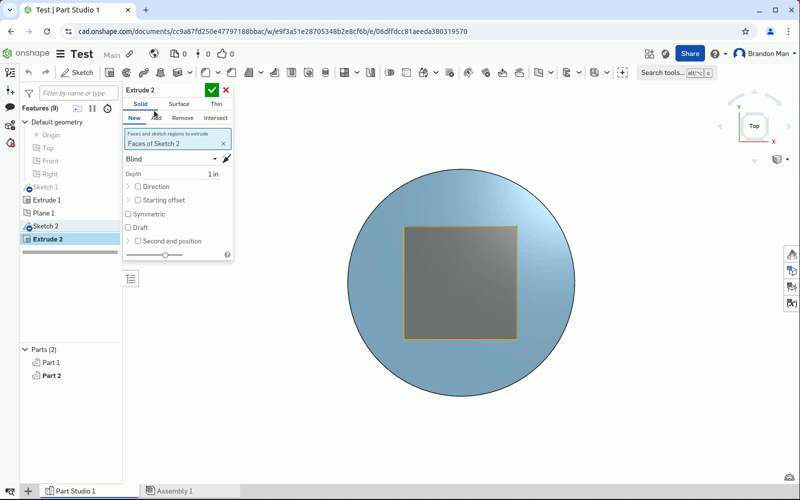
mouse_move(186, 120)
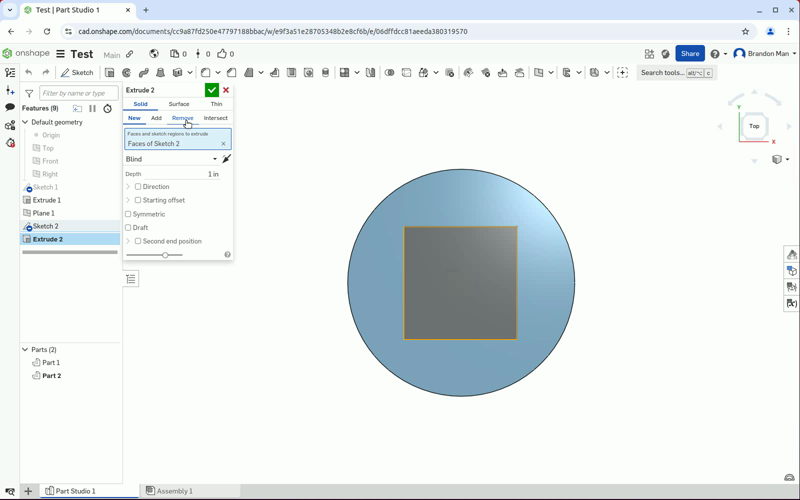
click(186, 120)
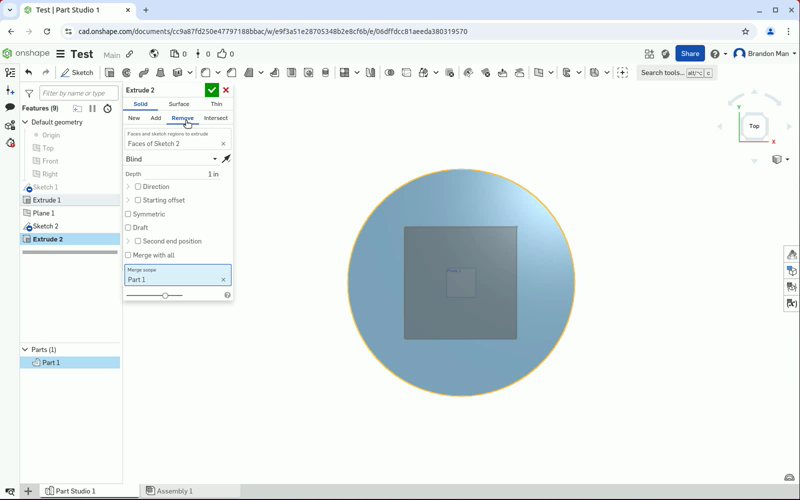
key(tab, 4)
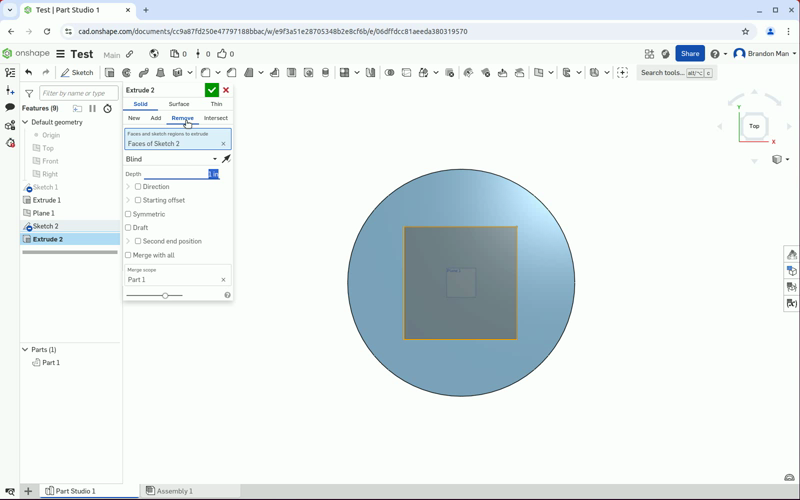
text(0.481)
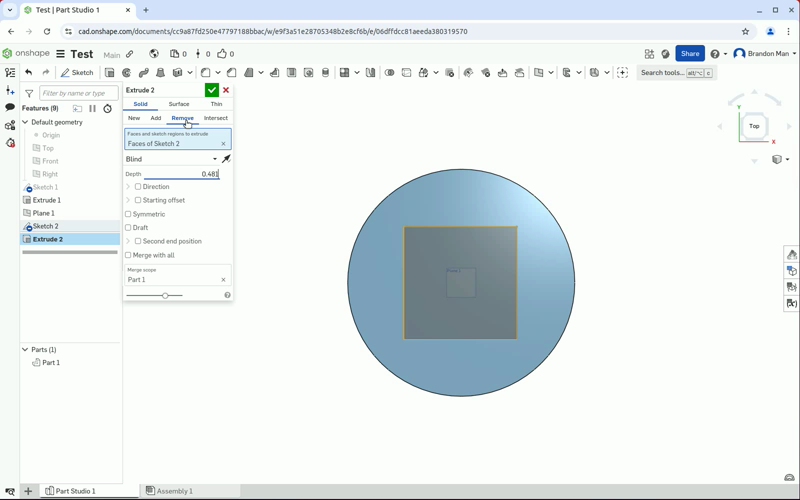
key(tab, 6)
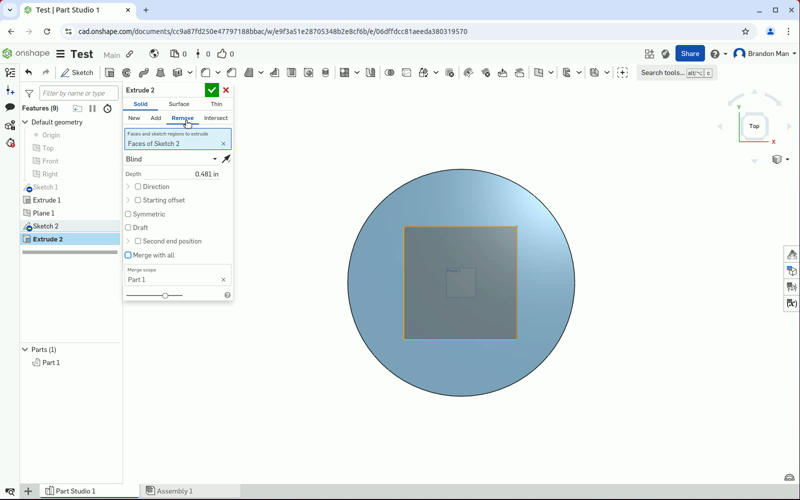
key(space)
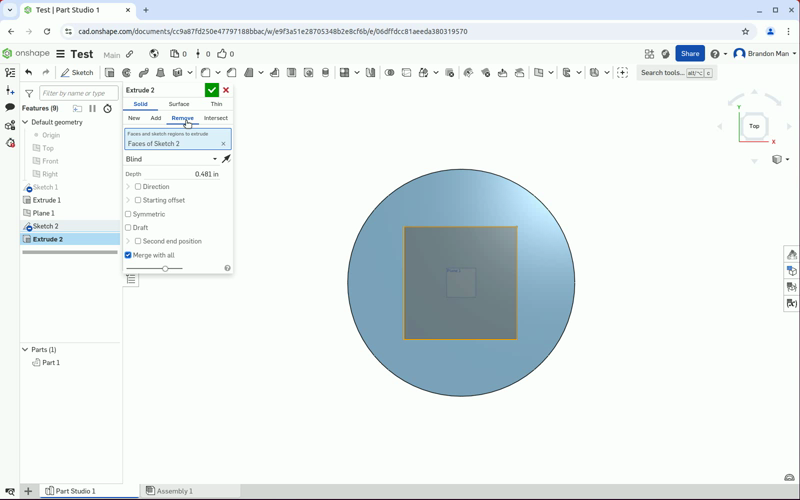
key(enter)
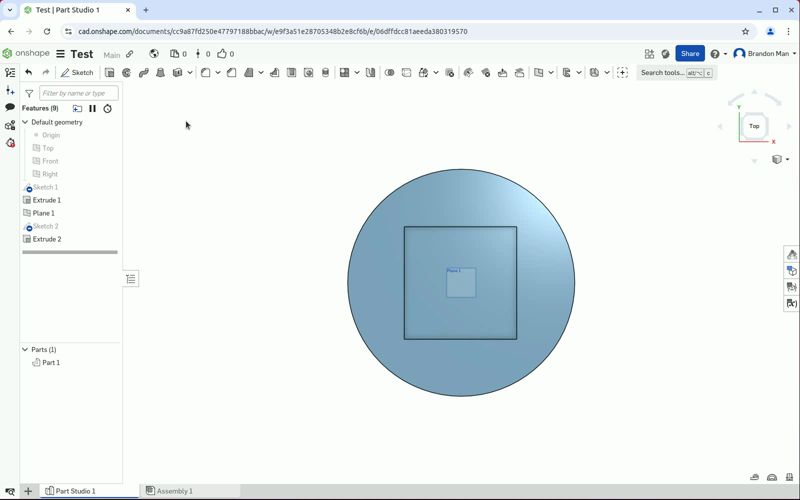
key(shift+h)
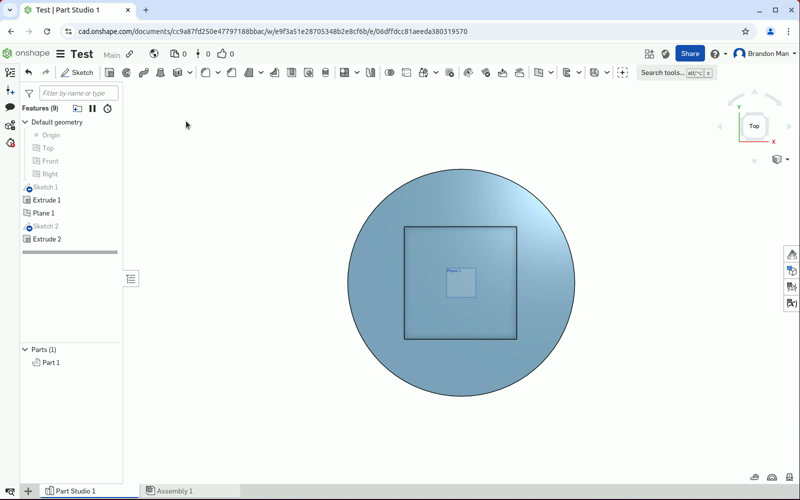
key(shift+h)
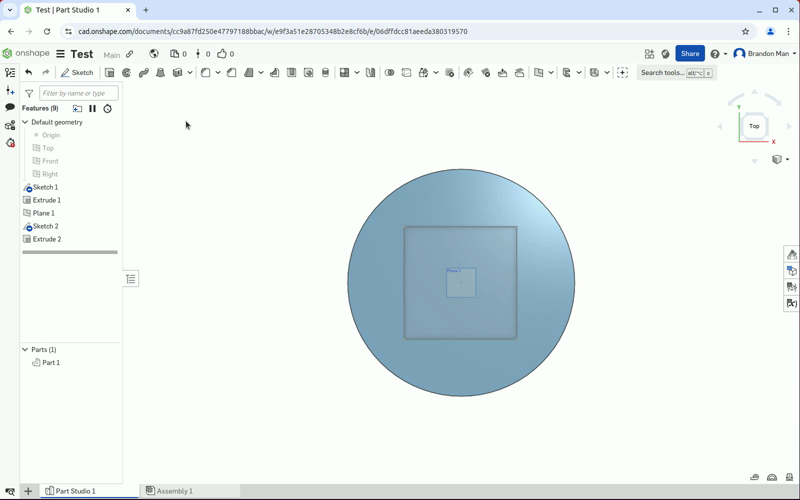
key(shift+7)
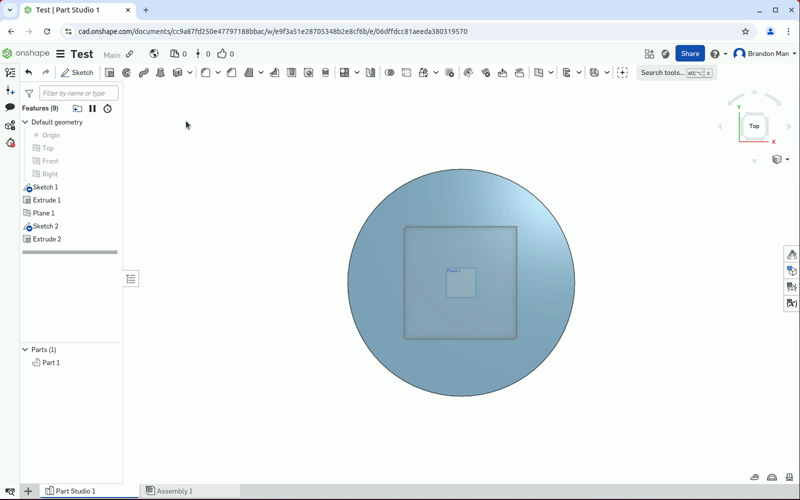
key(up, 3)
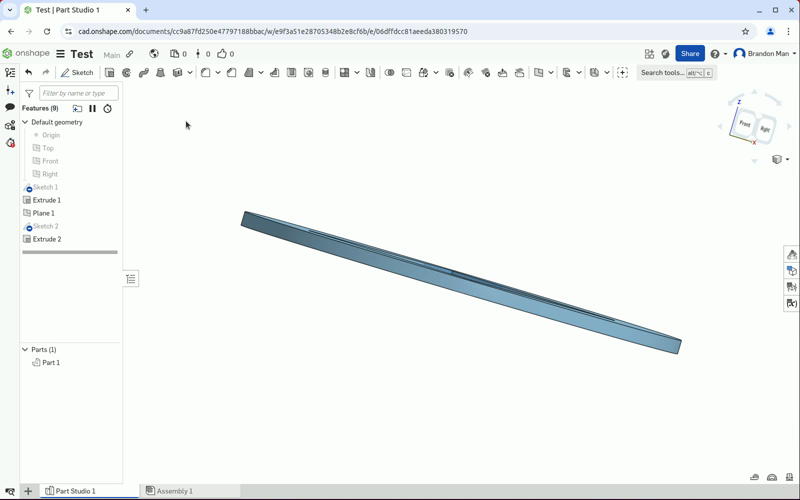
key(left, 3)
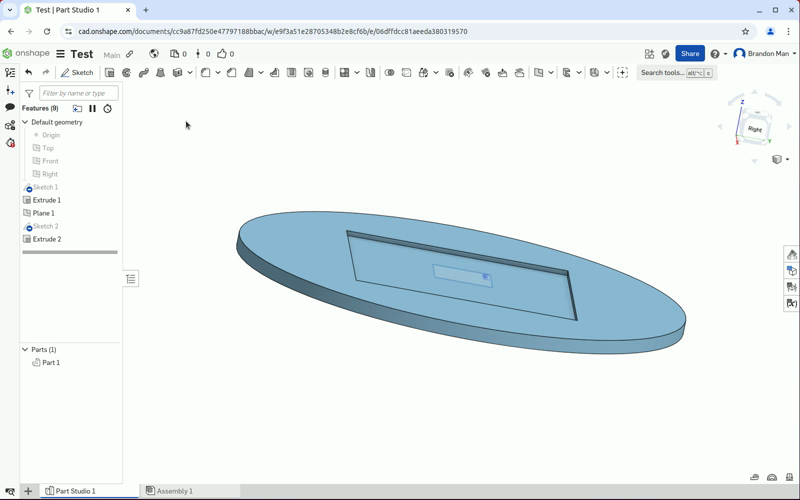
key(right, 3)
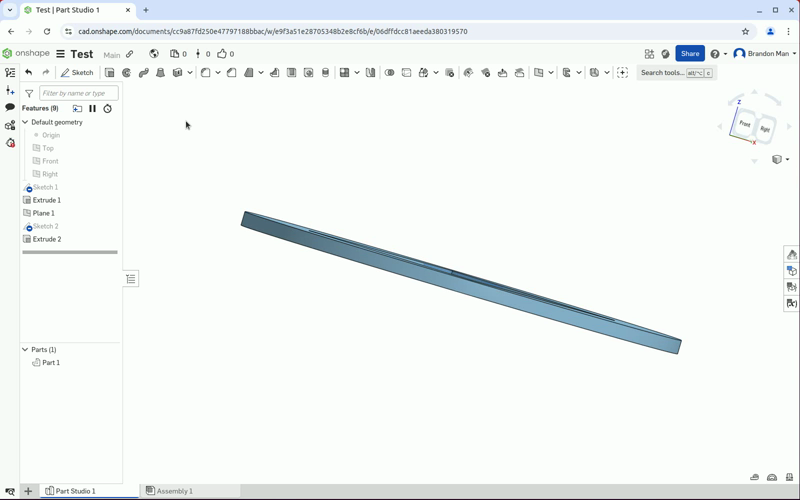
key(down, 3)
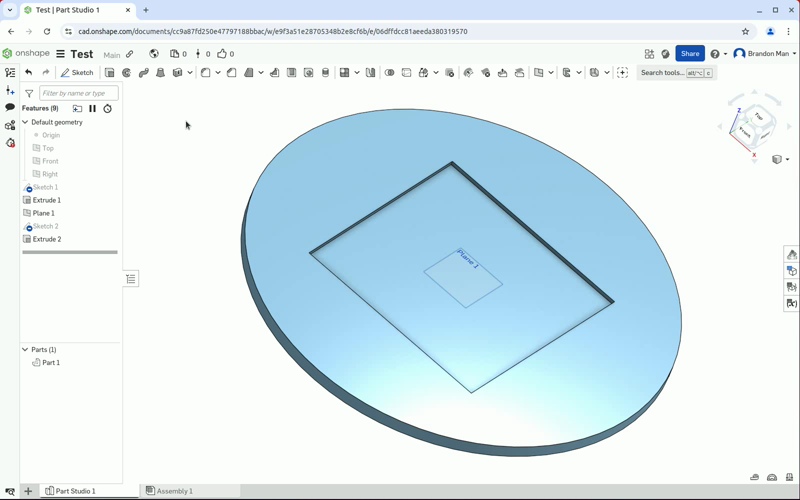
mouse_move(73, 189)
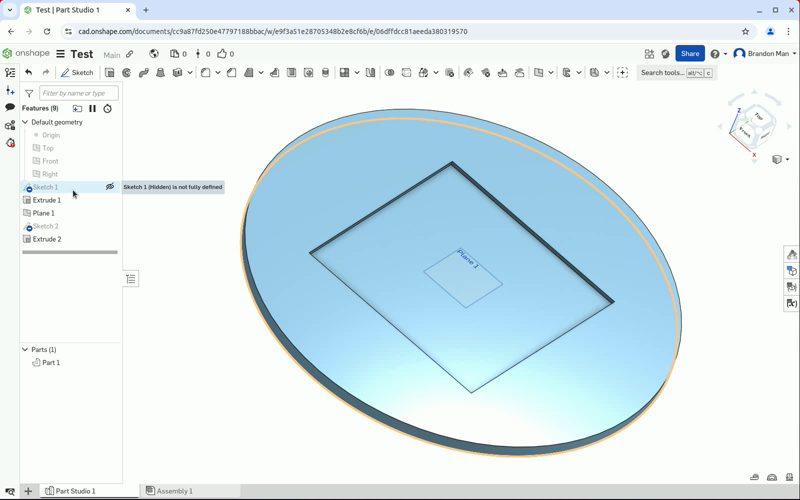
click(73, 189)